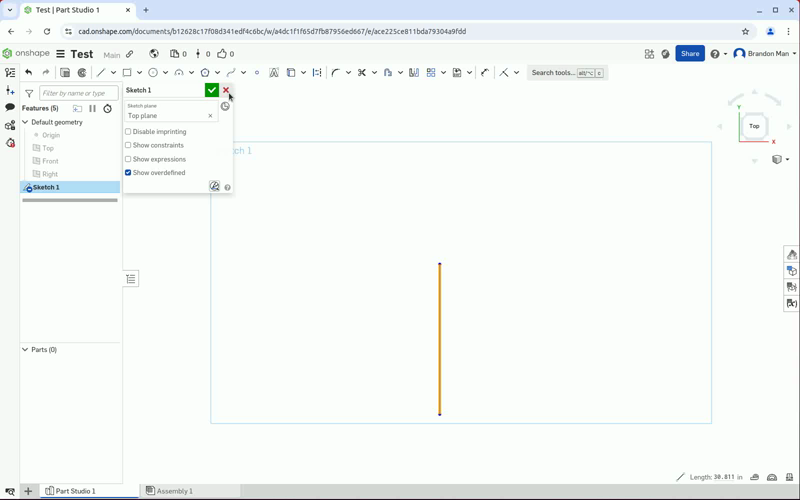
key(shift+h)
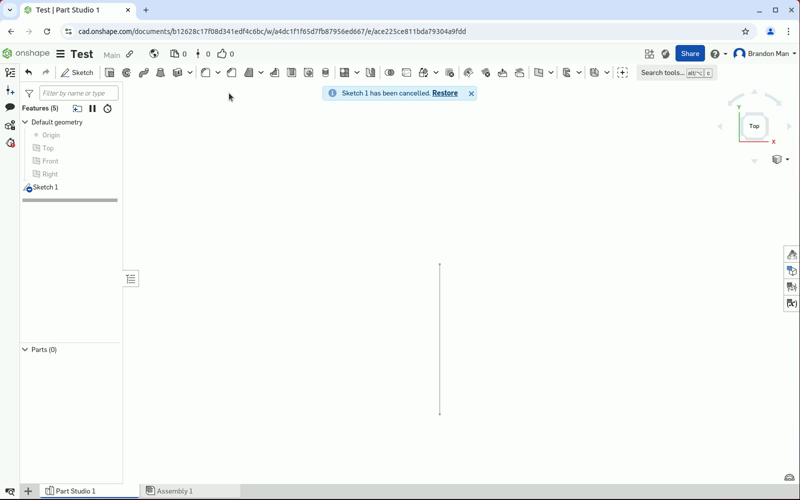
mouse_move(73, 352)
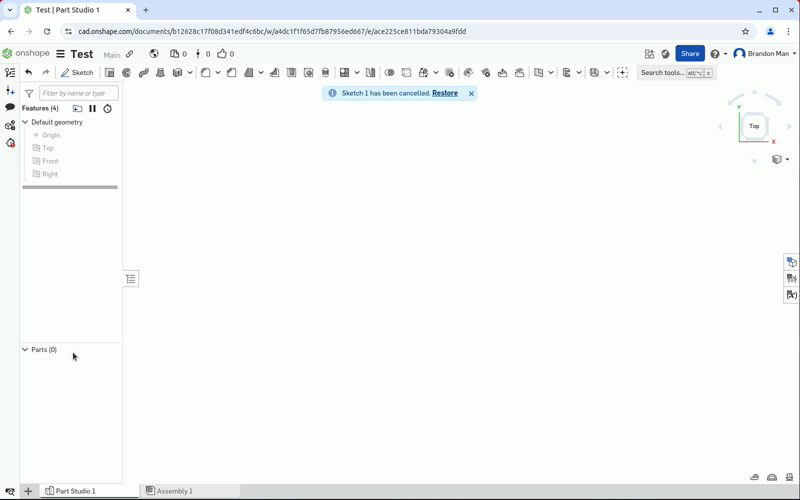
key(y)
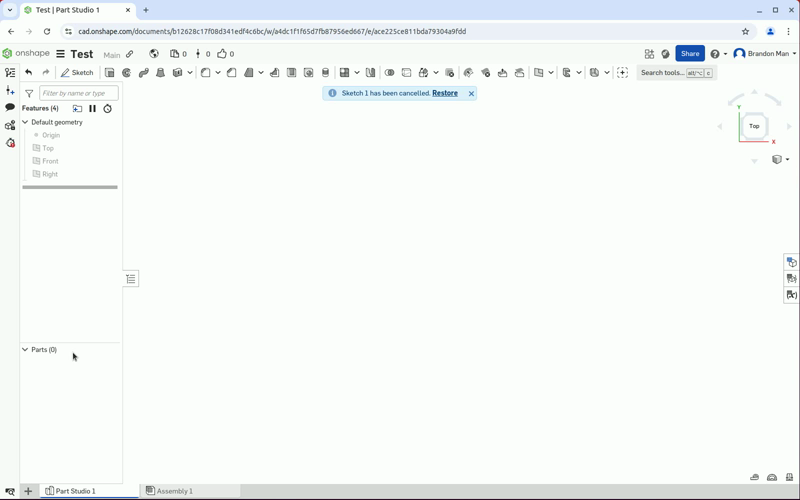
key(shift+p)
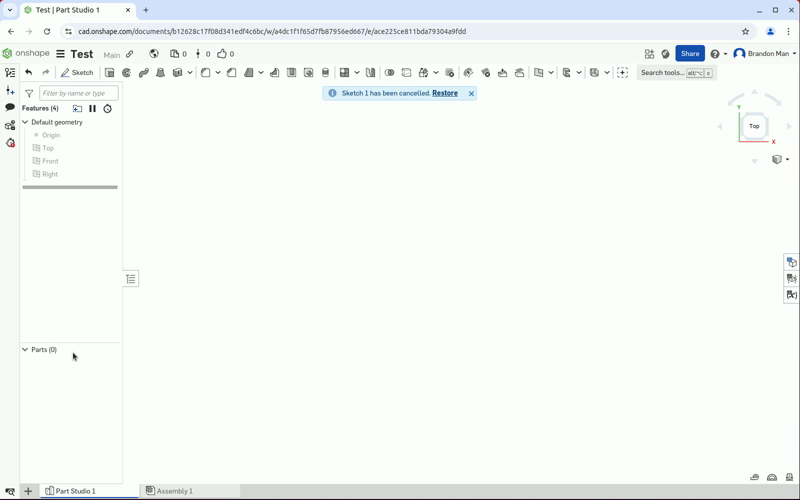
key(space)
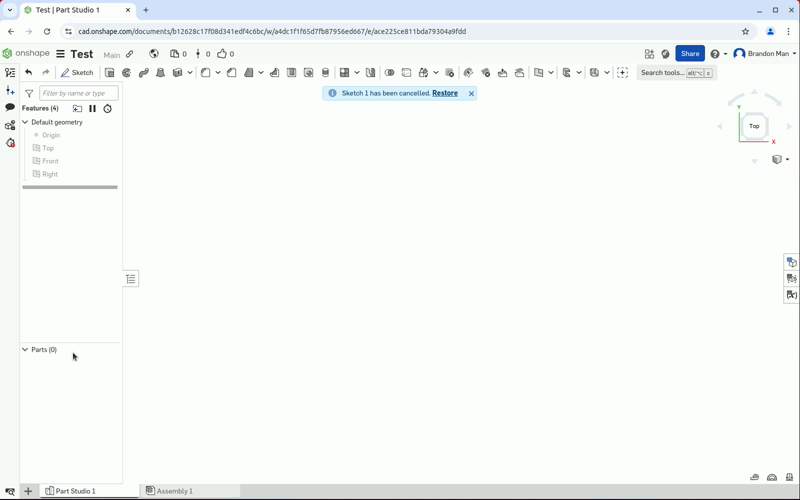
key_down(shift)
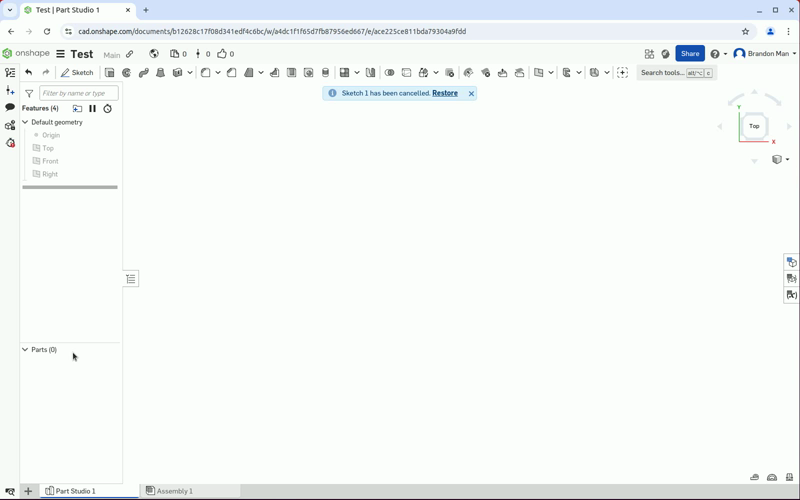
key(up)
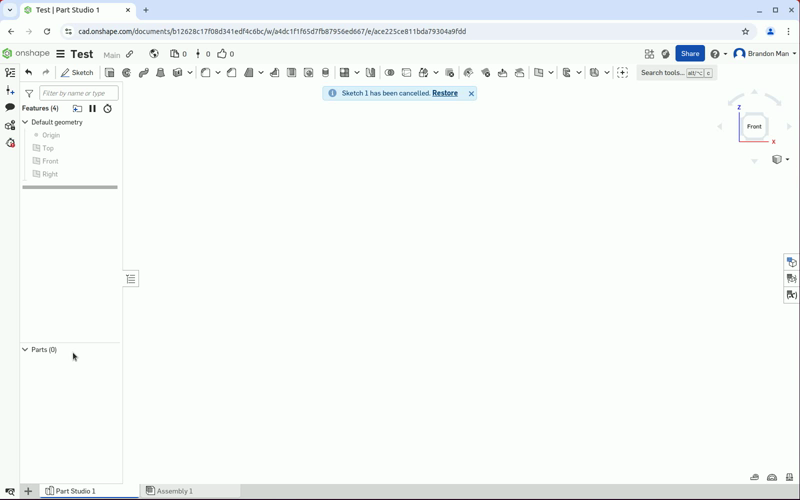
key_up(shift)
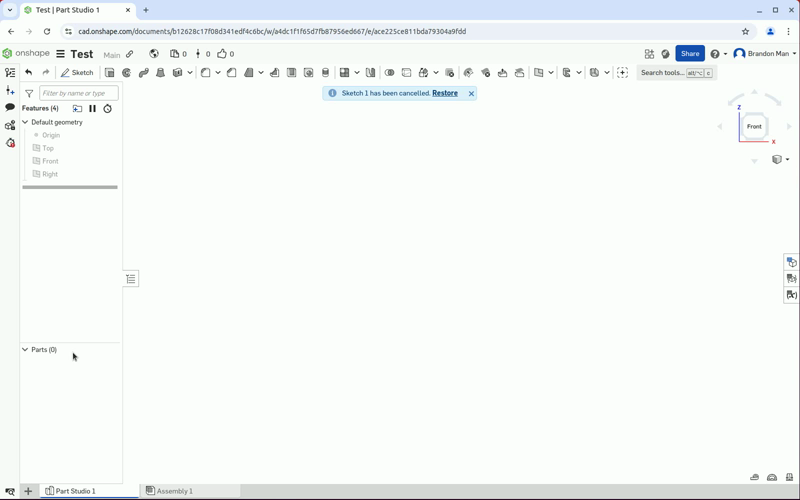
mouse_move(73, 352)
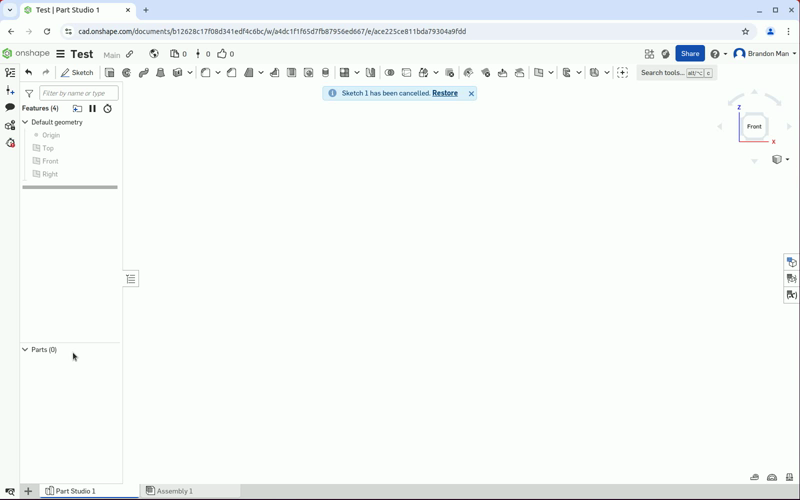
key(shift+y)
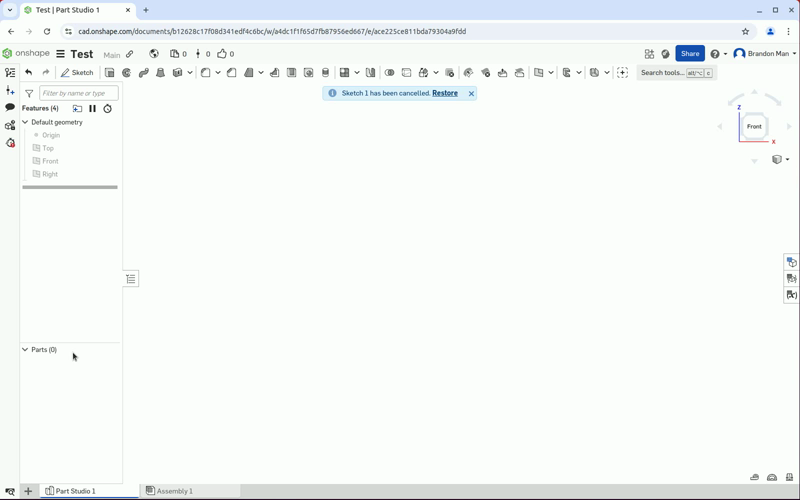
key(shift+s)
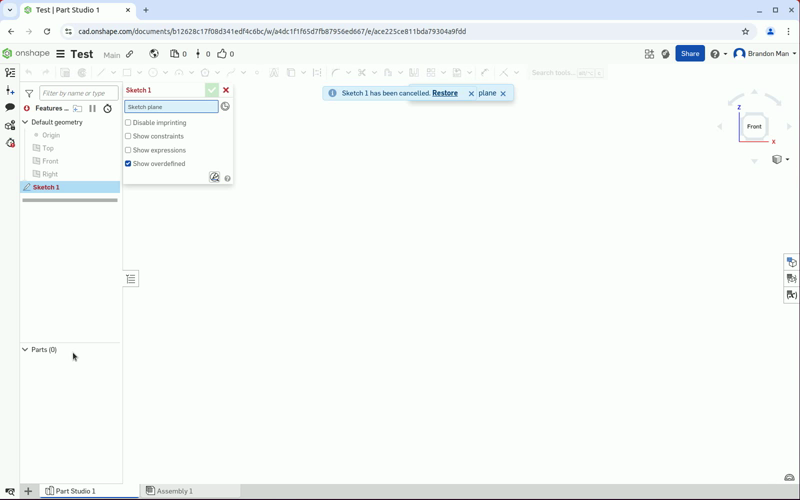
mouse_move(73, 163)
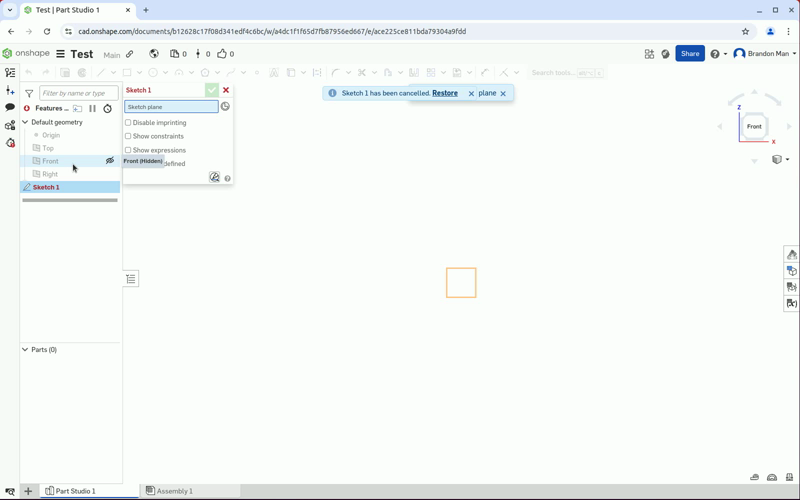
click(73, 163)
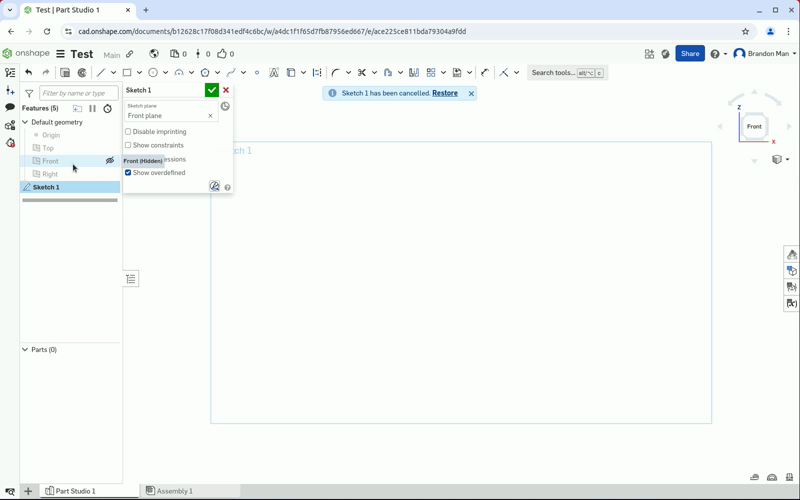
mouse_move(73, 352)
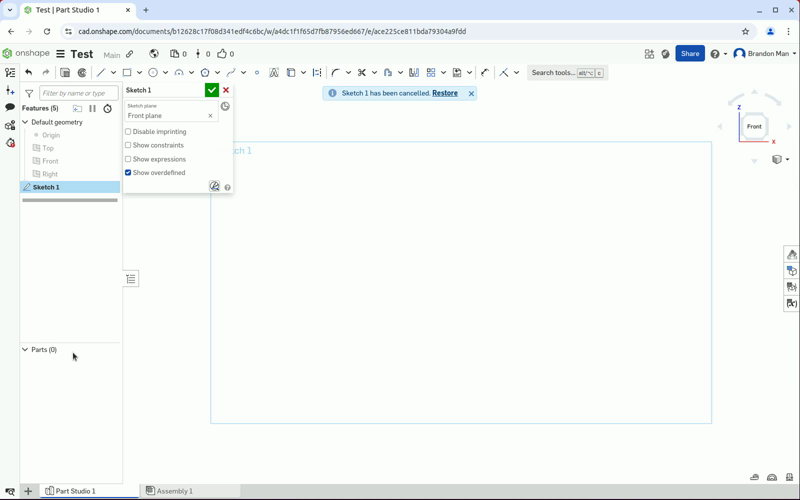
key(y)
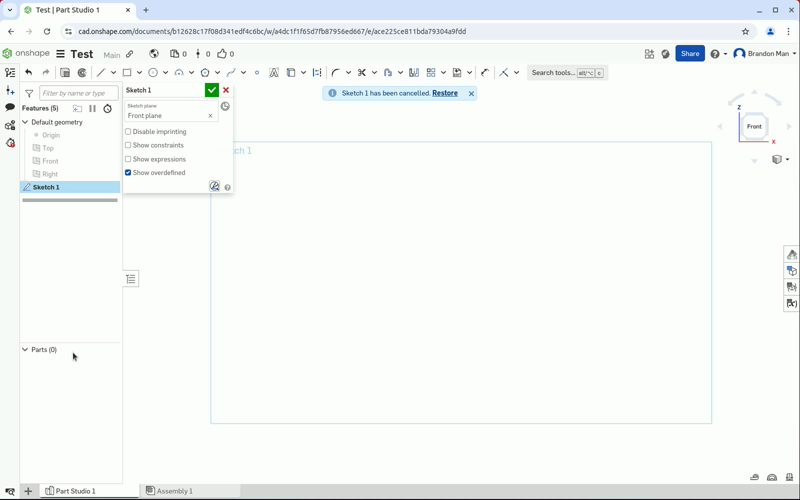
key(l)
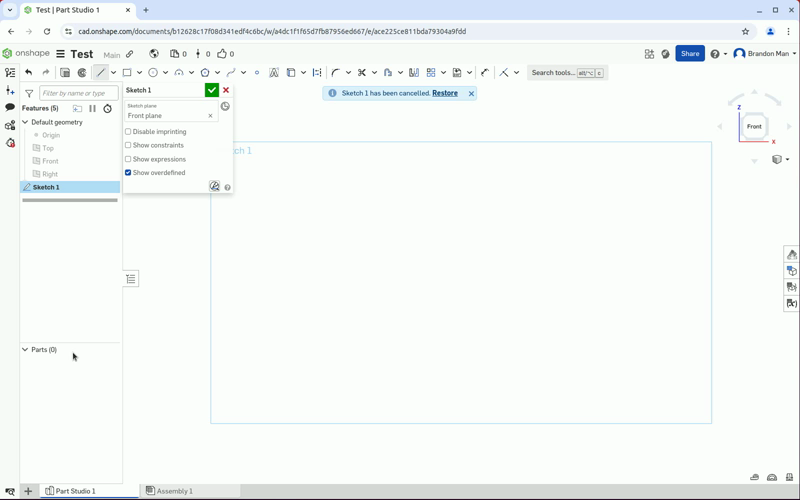
key_down(shift)
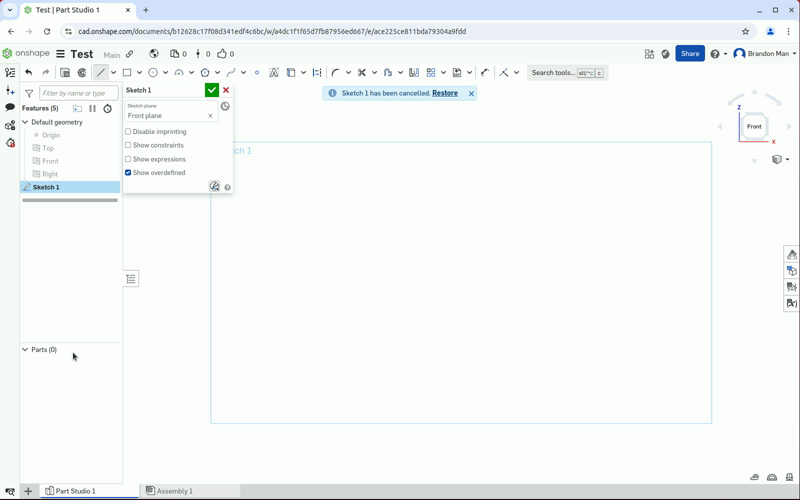
mouse_move(348, 282)
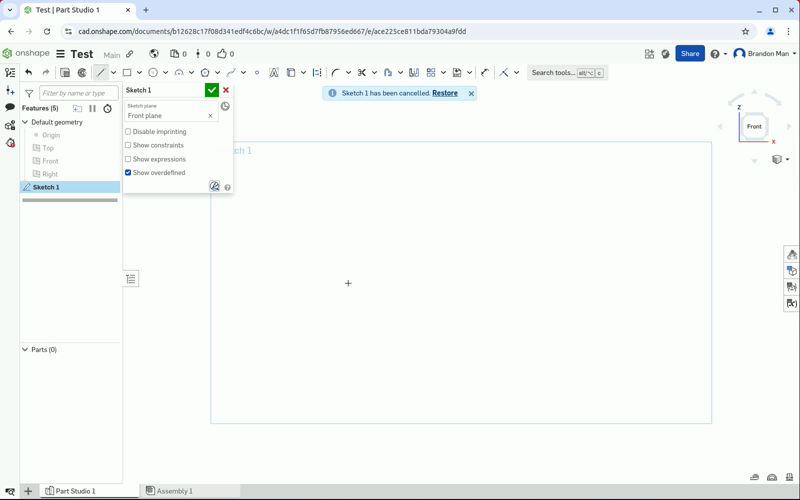
click(348, 282)
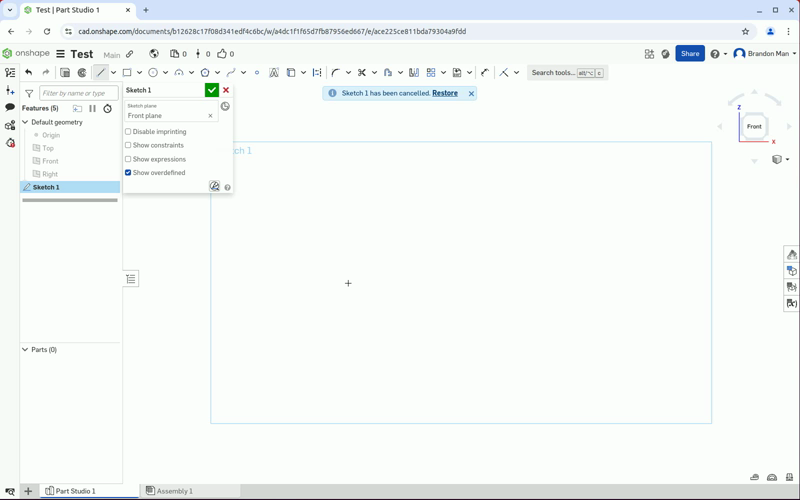
key_up(shift)
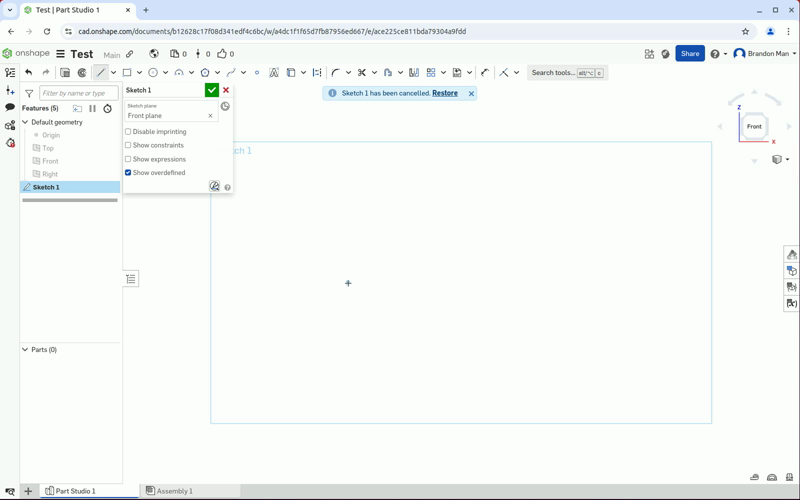
key_down(shift)
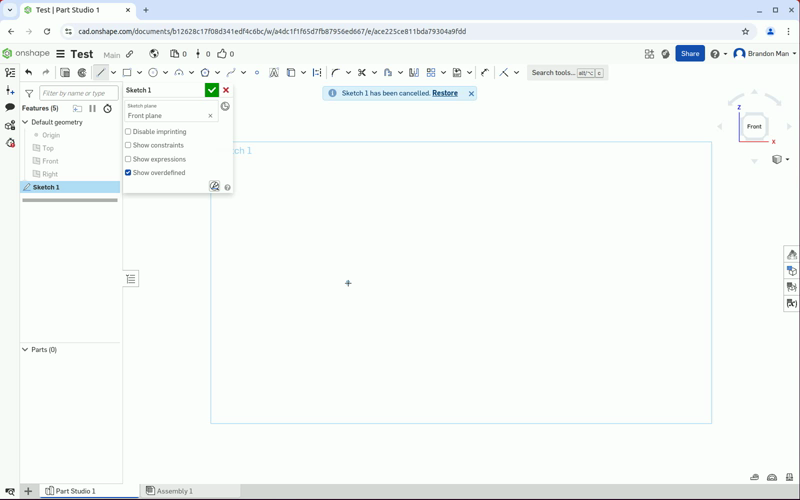
mouse_move(460, 282)
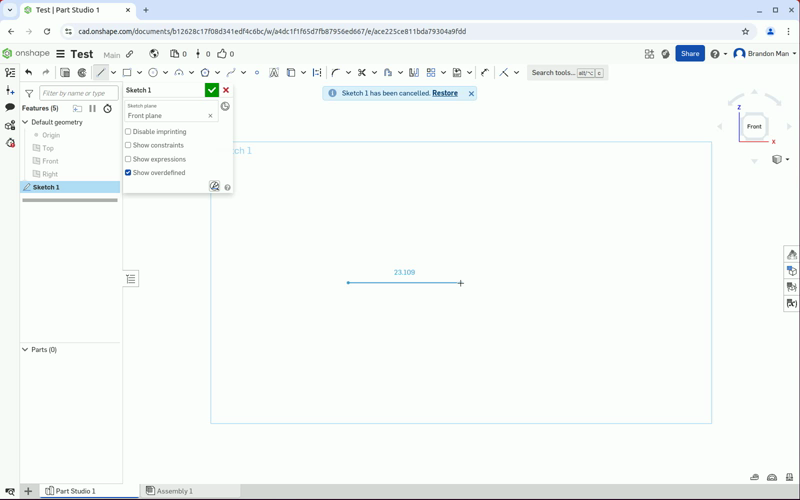
click(460, 282)
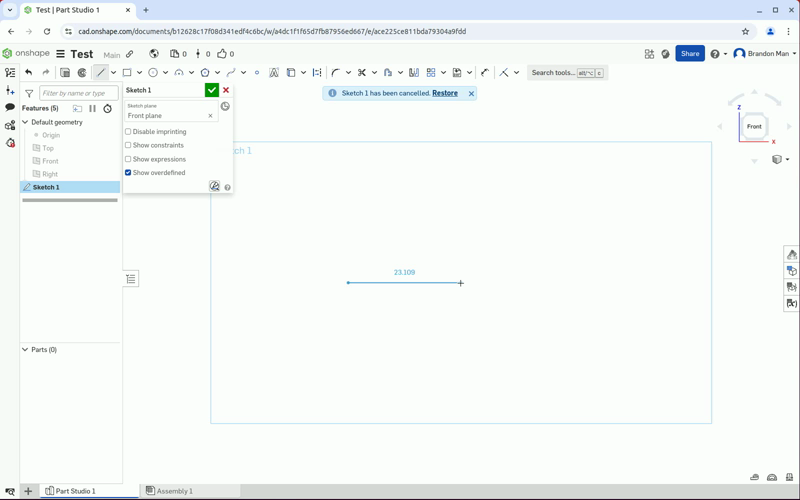
key_up(shift)
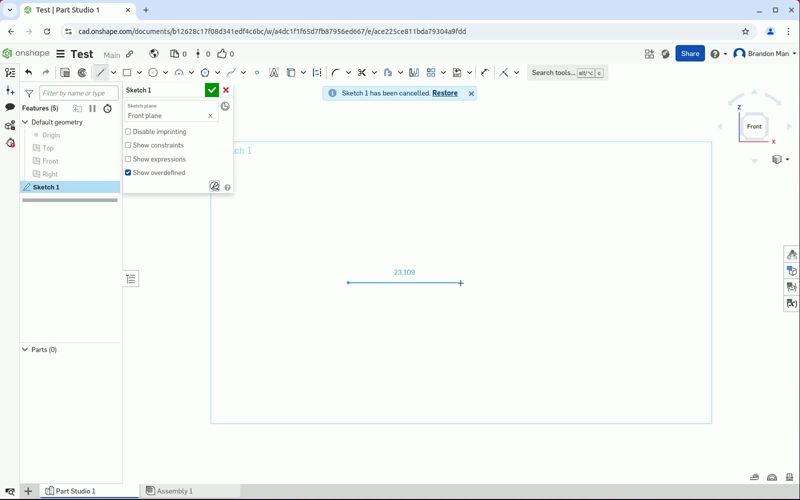
key_down(shift)
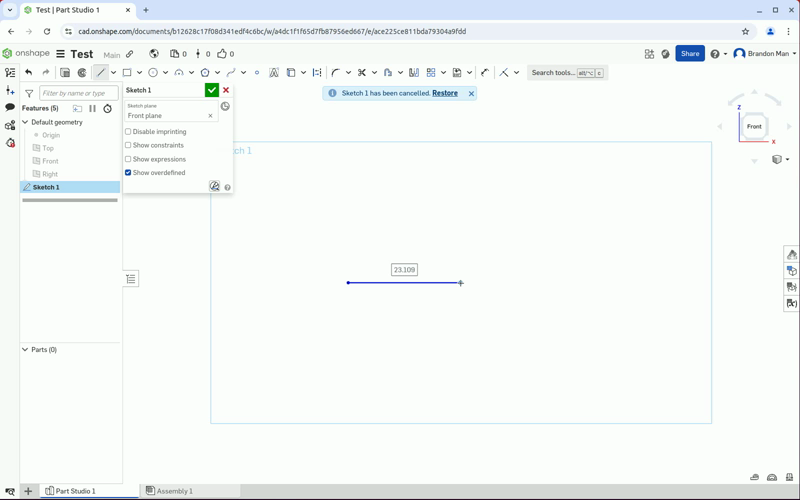
mouse_move(460, 170)
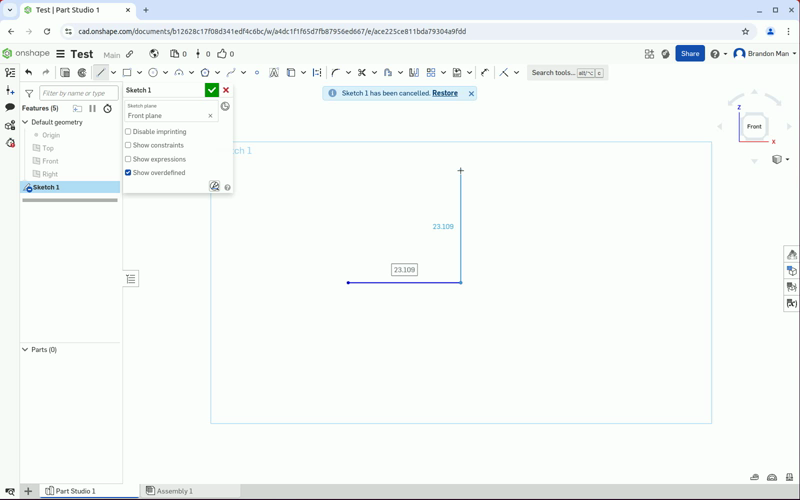
click(460, 170)
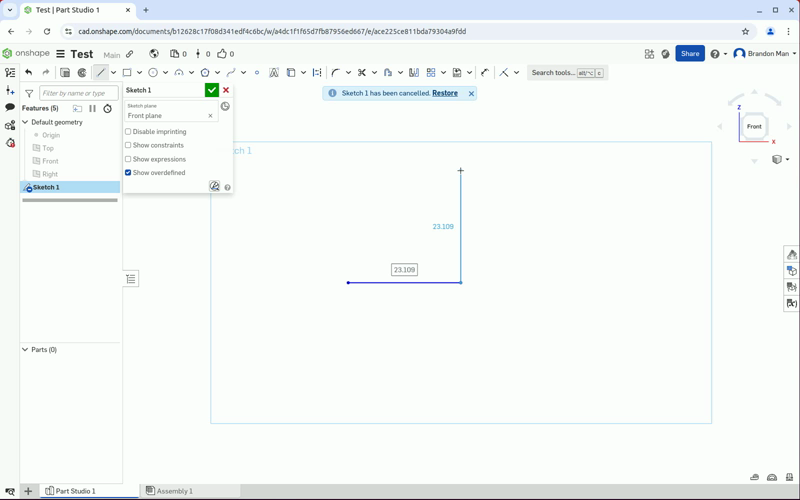
key_up(shift)
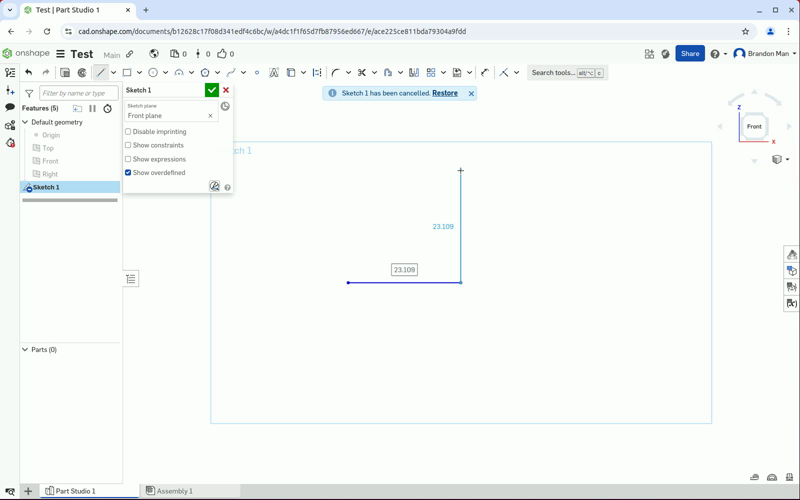
key_down(shift)
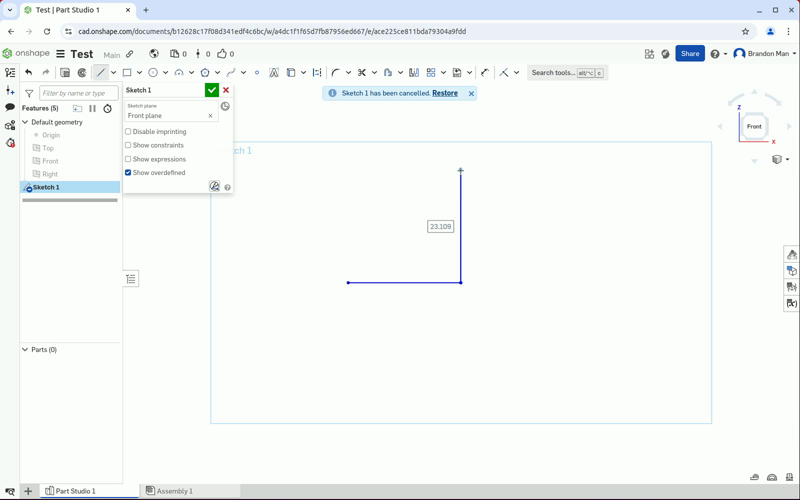
mouse_move(348, 170)
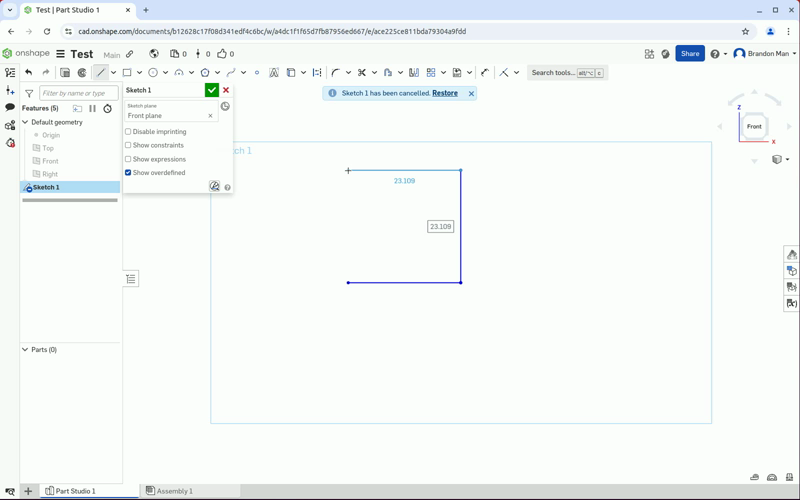
click(348, 170)
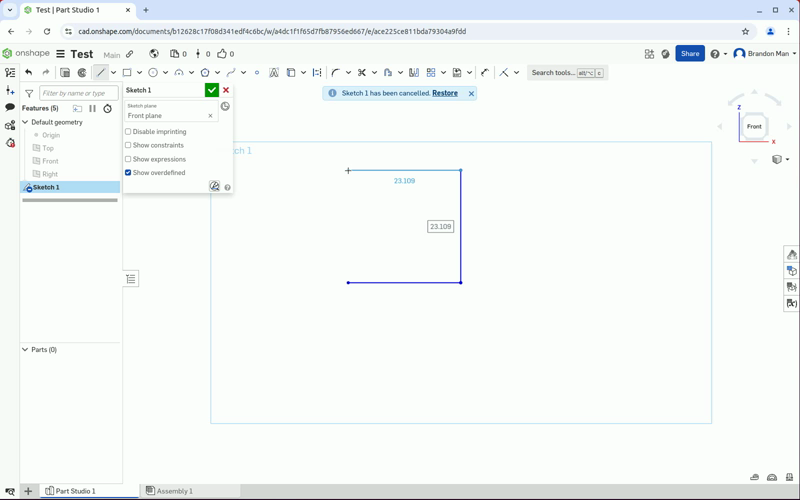
key_up(shift)
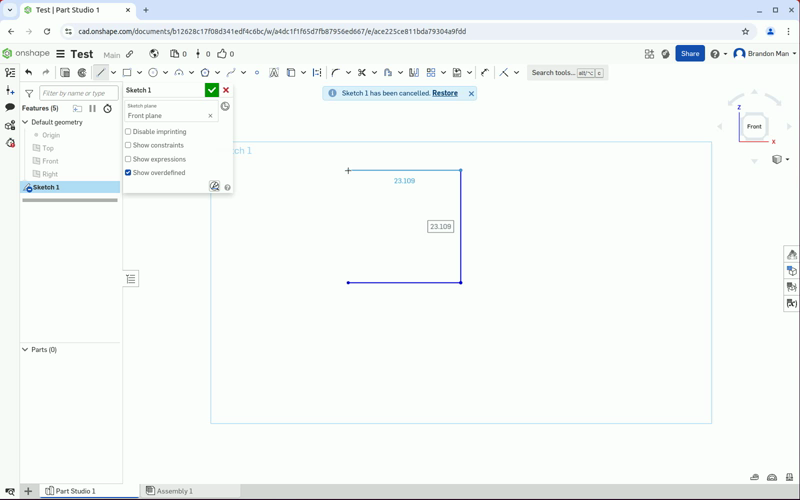
key_down(shift)
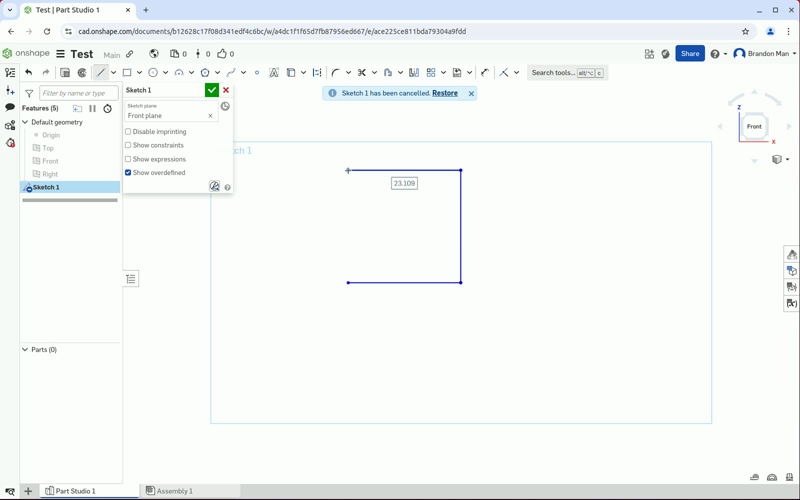
mouse_move(348, 282)
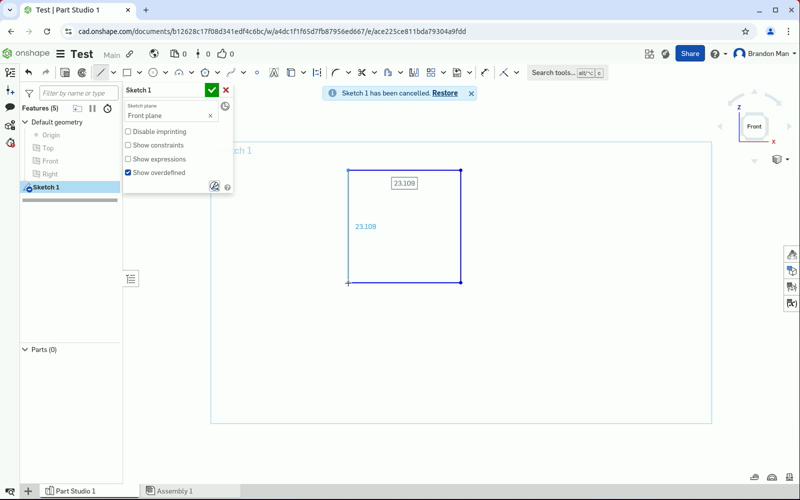
key_up(shift)
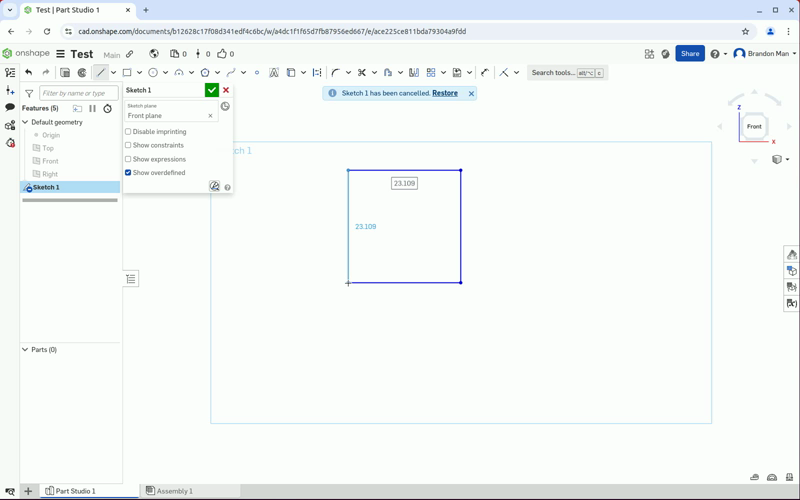
click(348, 282)
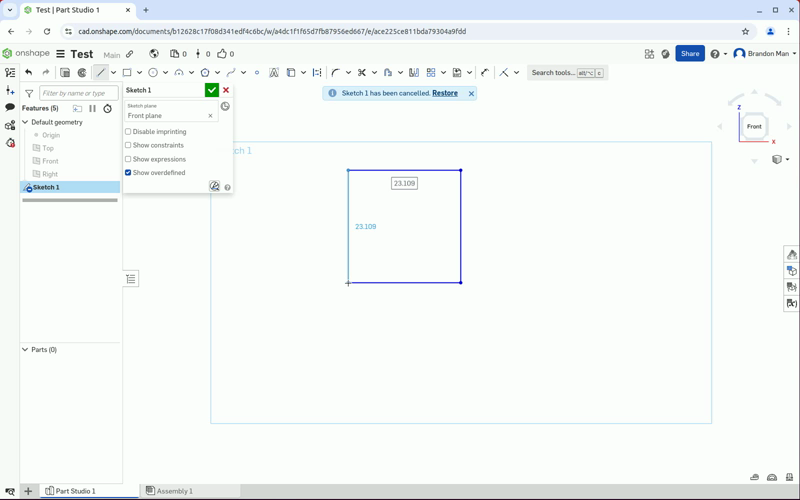
key(esc)
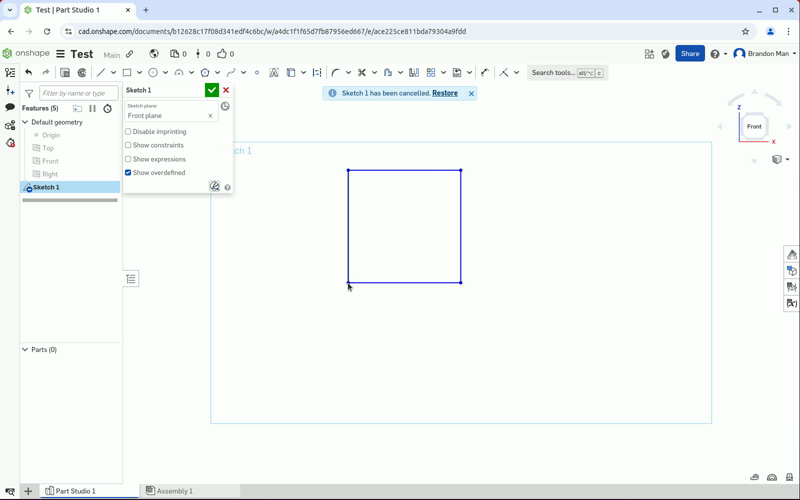
mouse_move(441, 205)
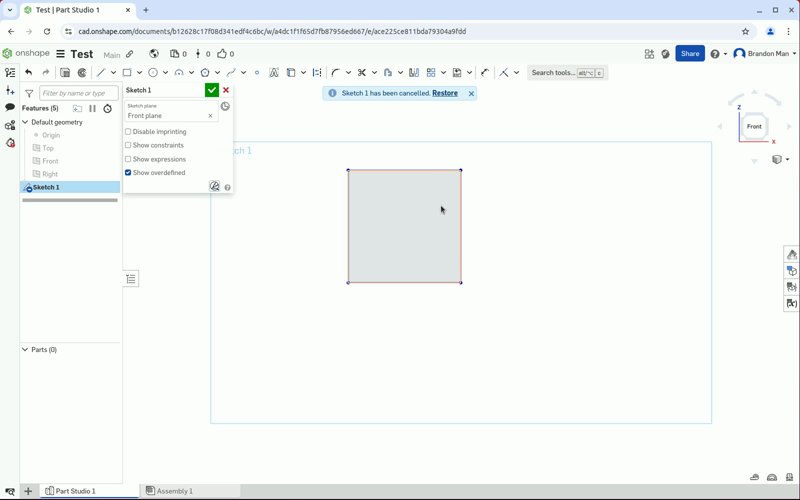
click(441, 205)
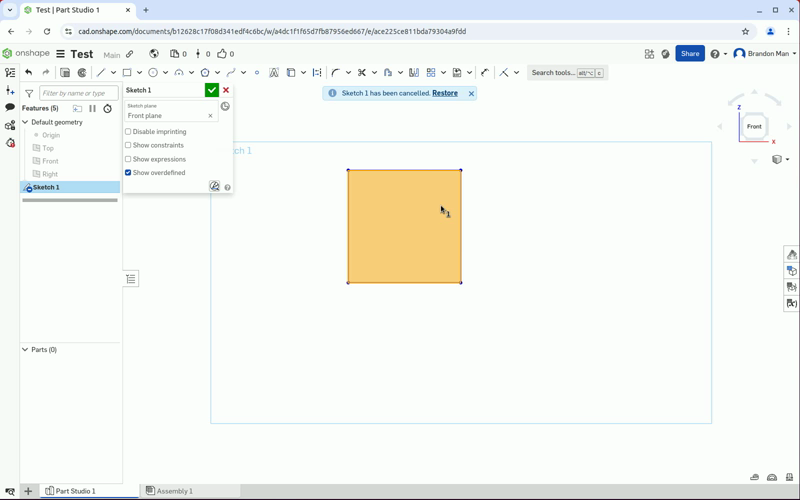
mouse_move(73, 352)
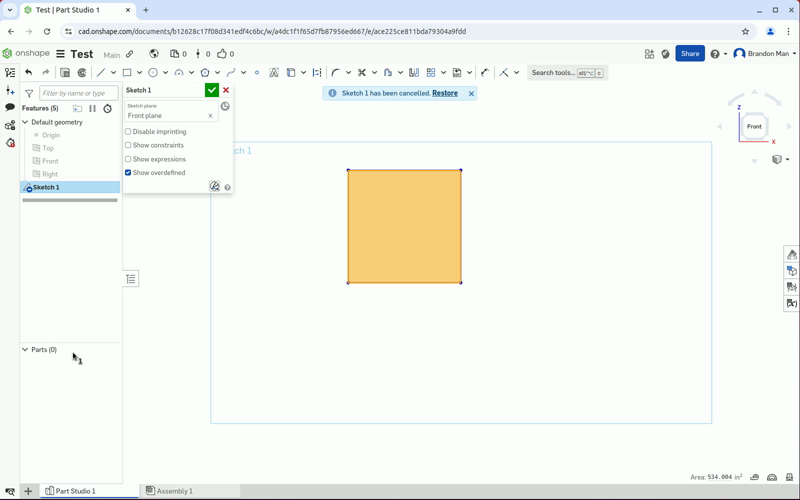
key(shift+y)
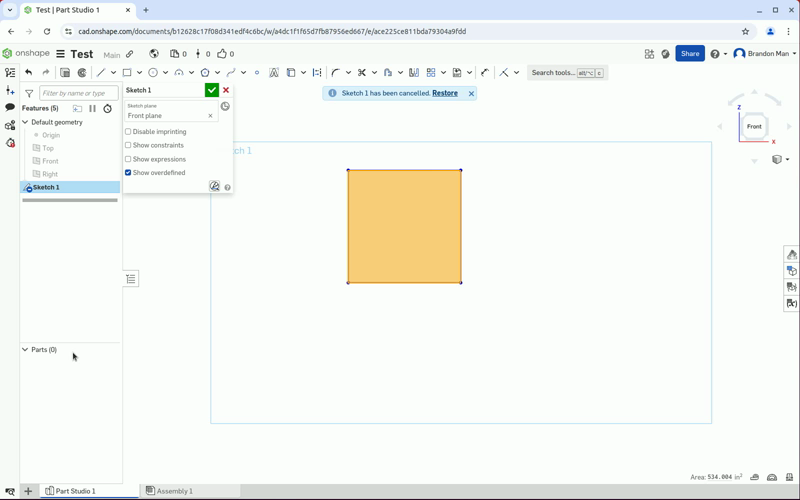
key(shift+e)
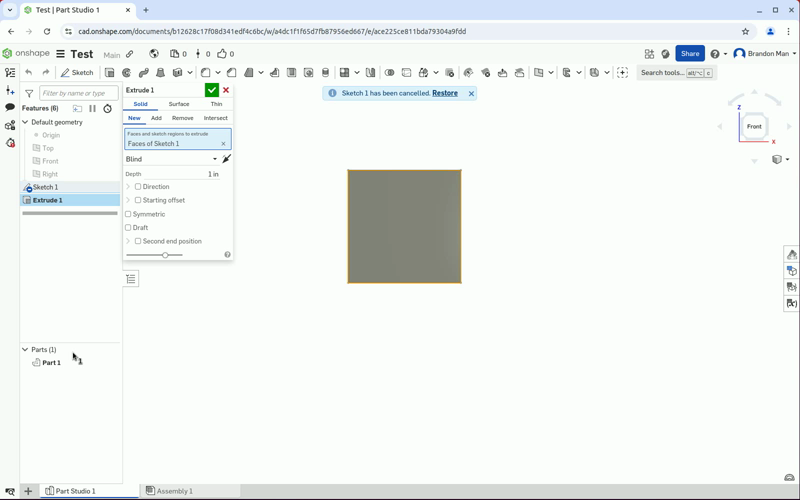
mouse_move(143, 106)
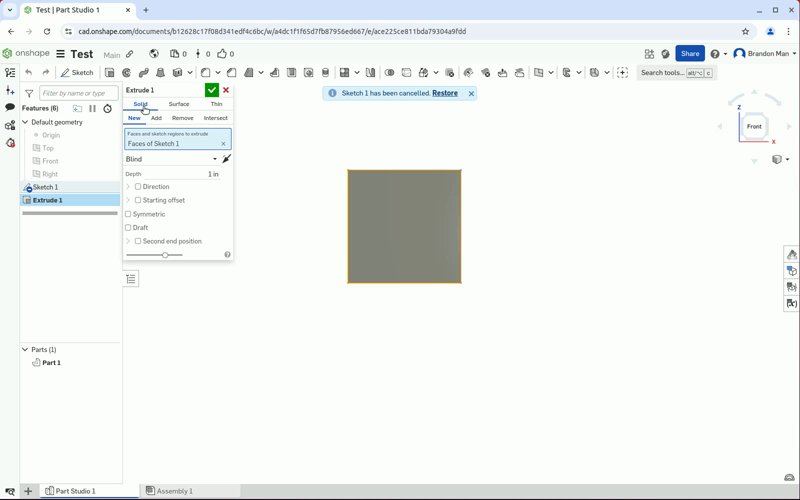
click(143, 106)
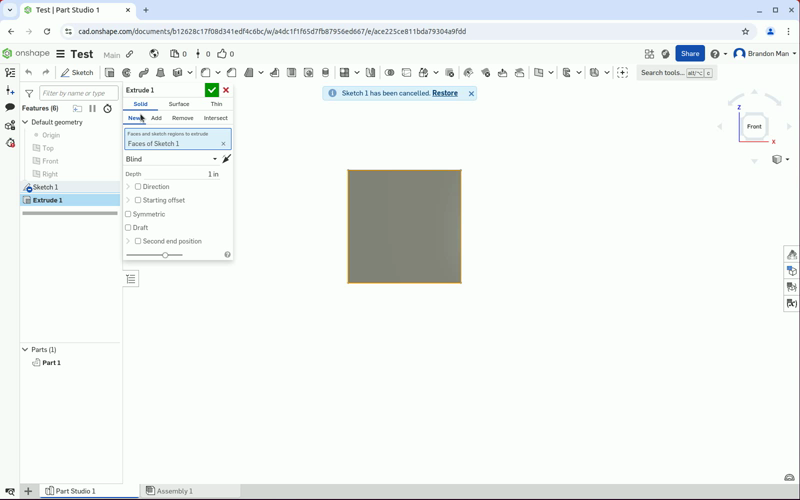
mouse_move(137, 120)
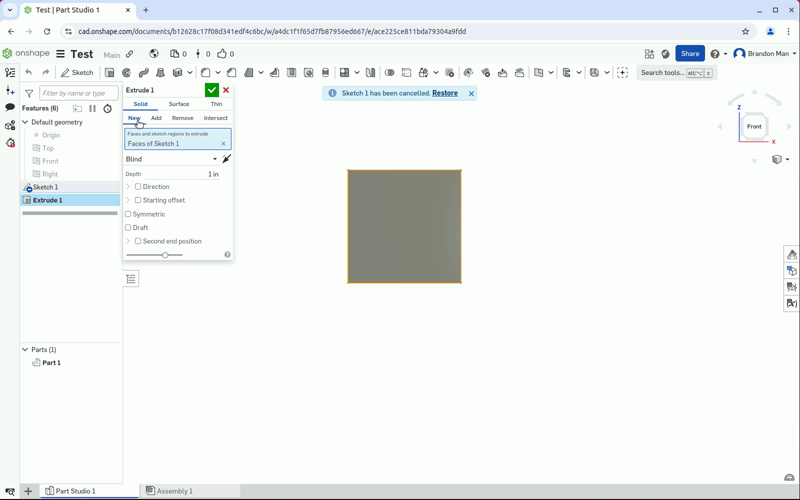
click(137, 120)
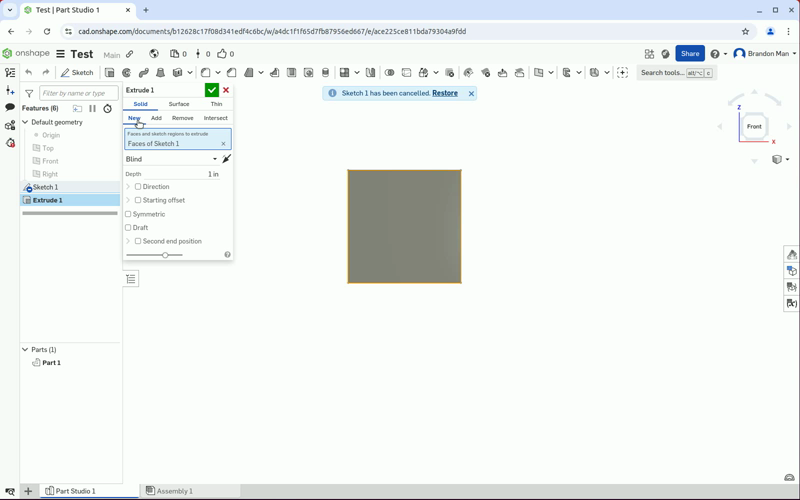
key(tab, 4)
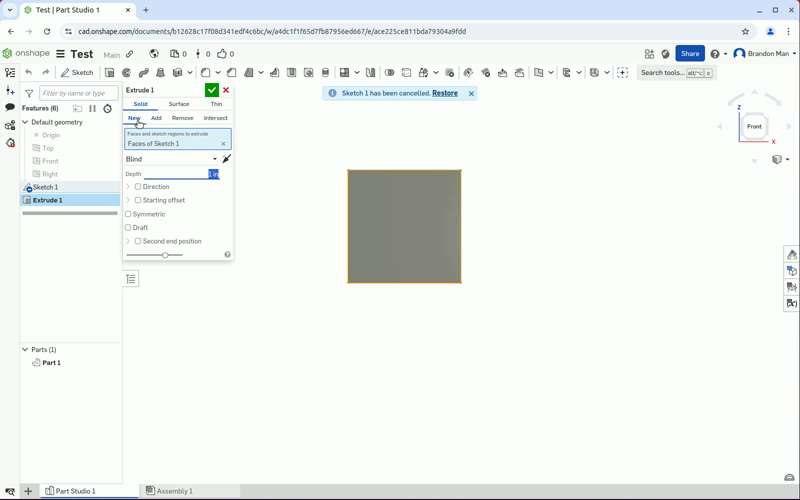
text(23.108)
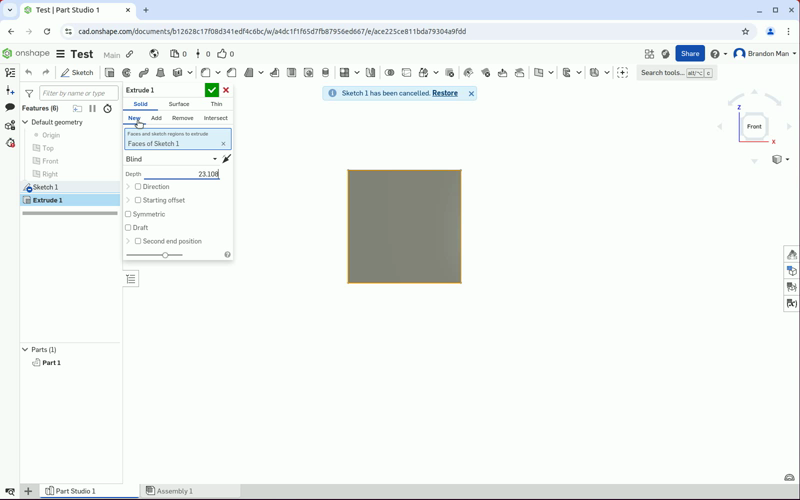
key(enter)
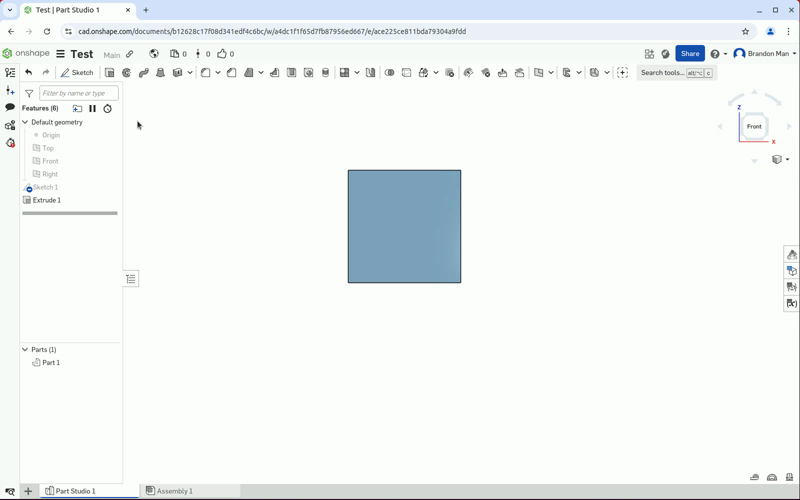
key(shift+h)
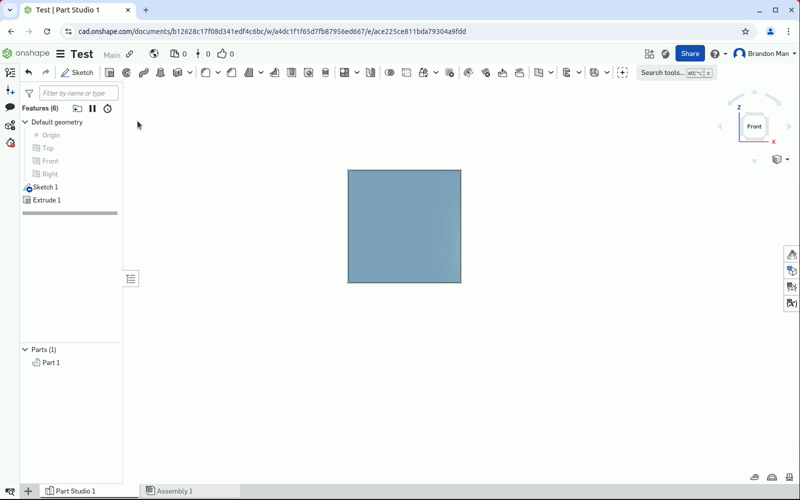
key(shift+h)
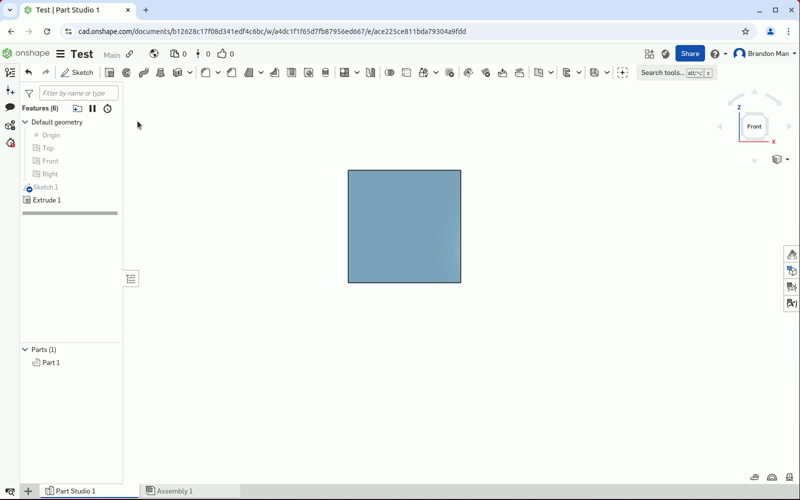
mouse_move(73, 189)
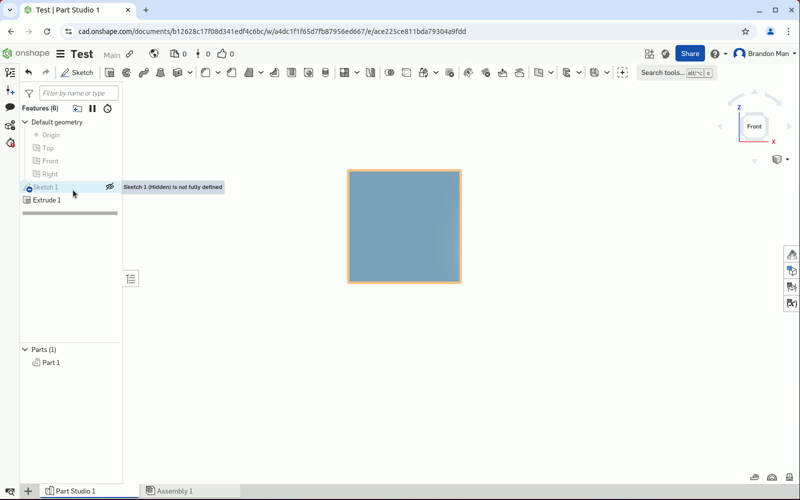
click(73, 189)
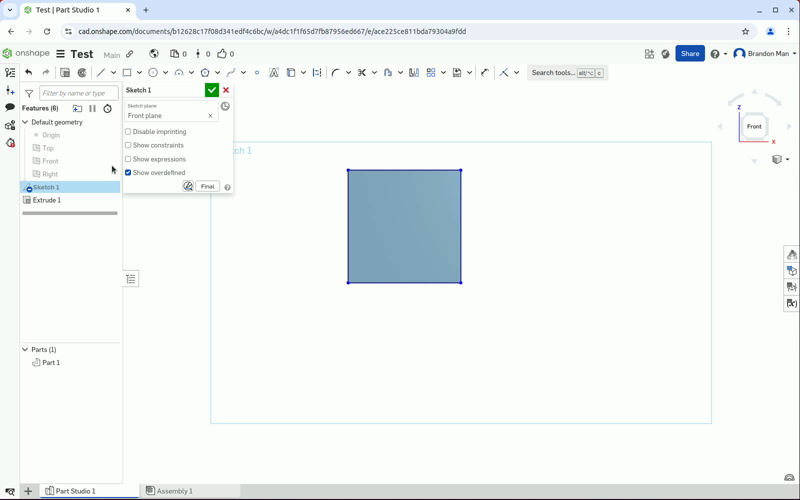
mouse_move(229, 92)
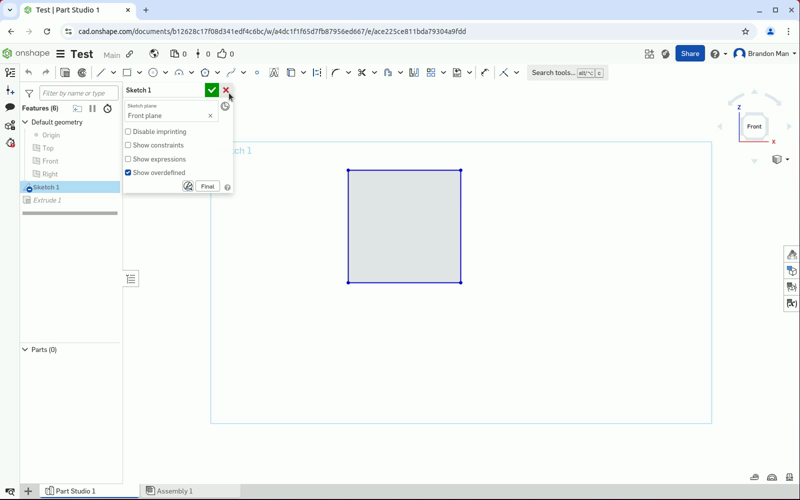
click(229, 92)
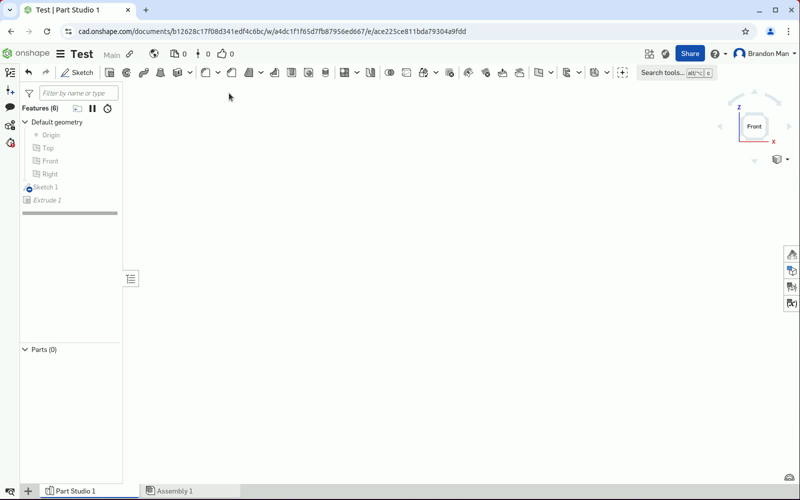
mouse_move(541, 75)
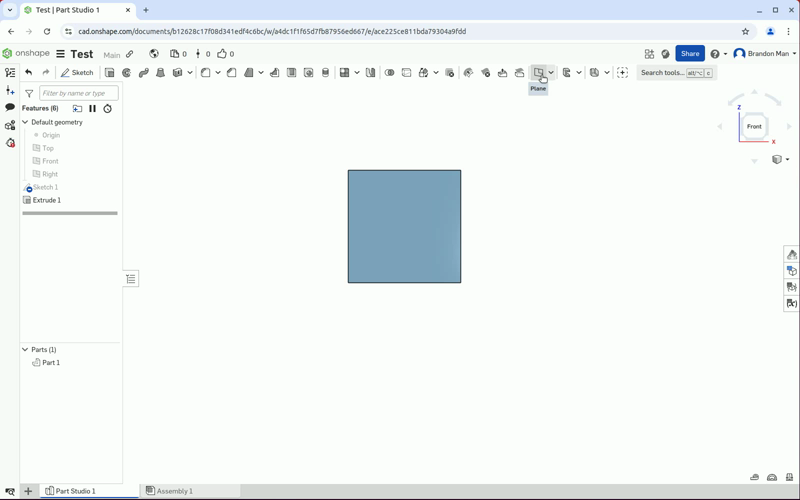
click(541, 75)
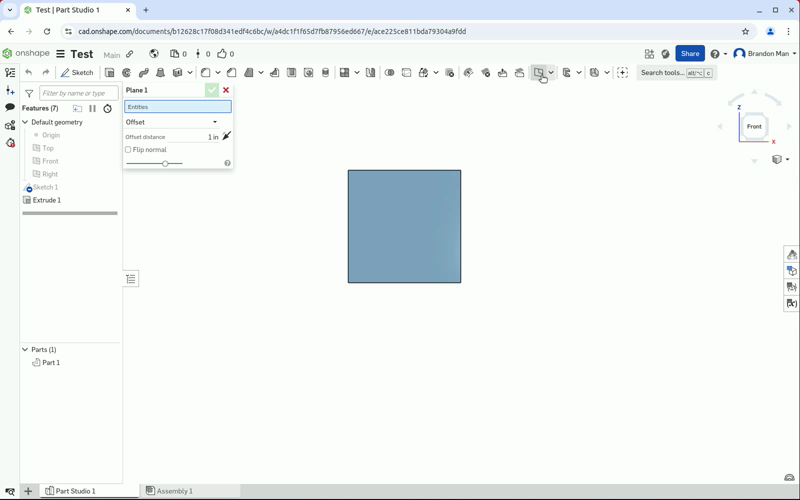
mouse_move(73, 163)
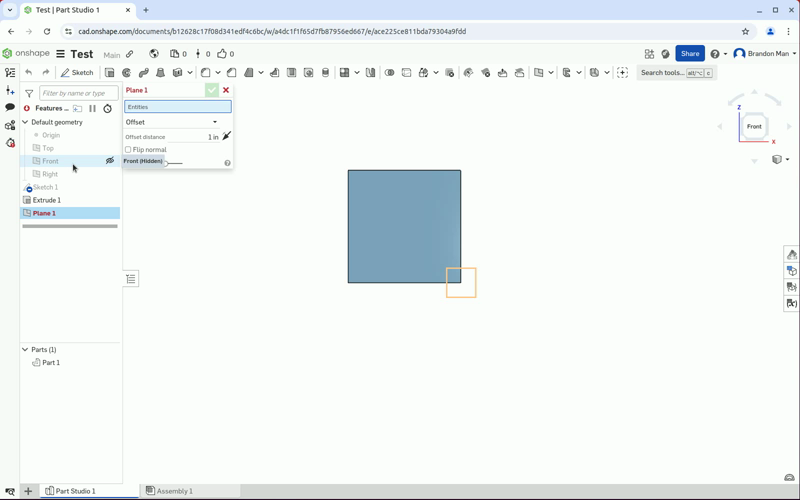
click(73, 163)
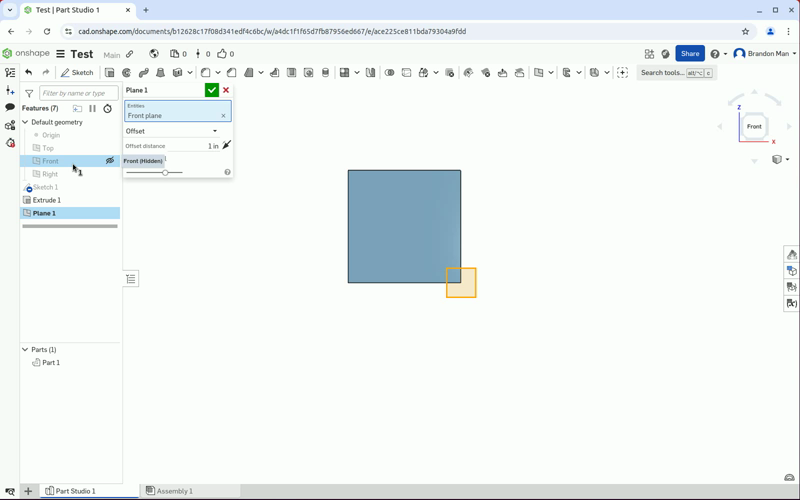
key(tab, 2)
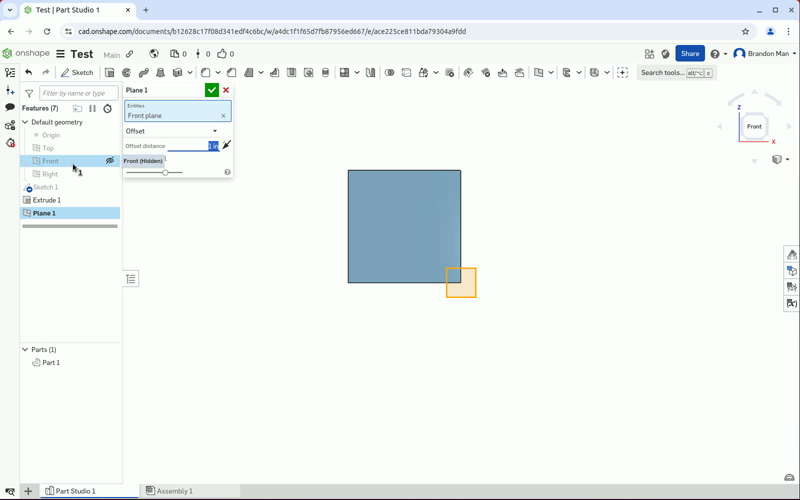
text(23.108)
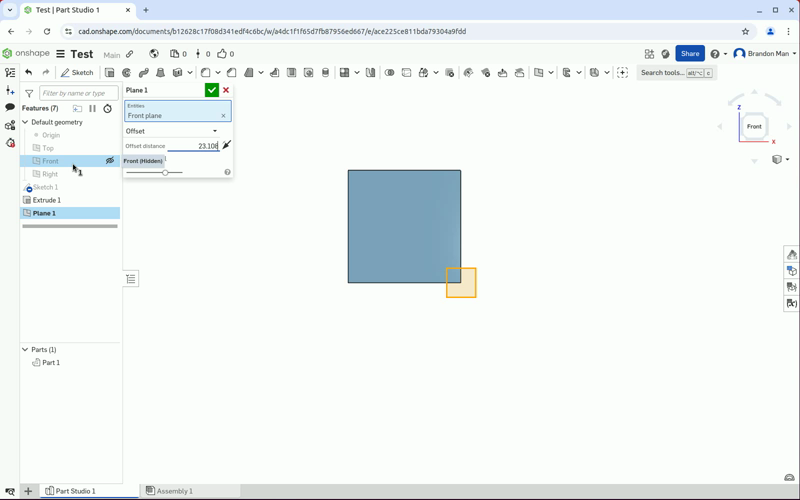
key(enter, 2)
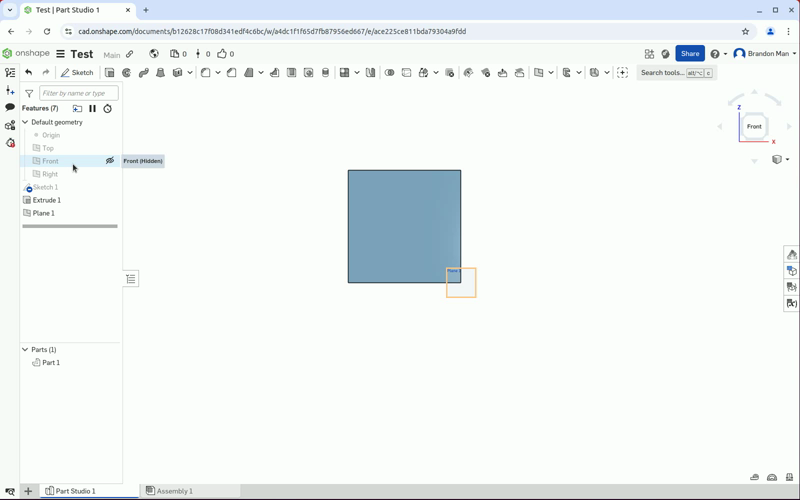
key(shift+s)
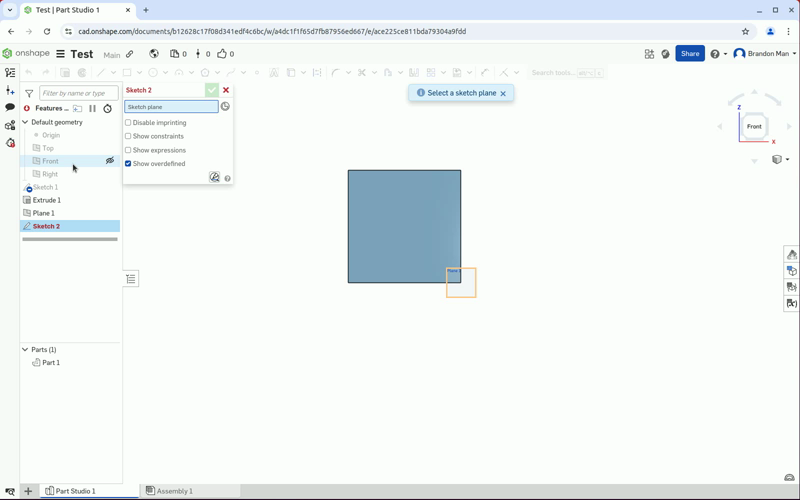
mouse_move(73, 215)
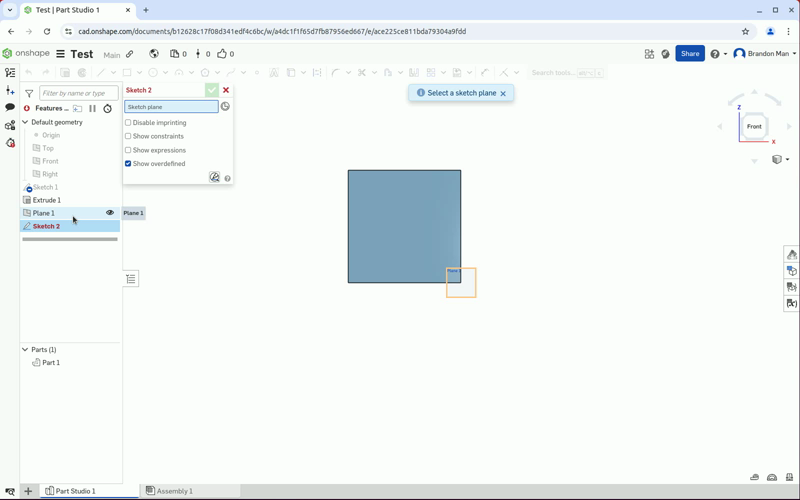
click(73, 215)
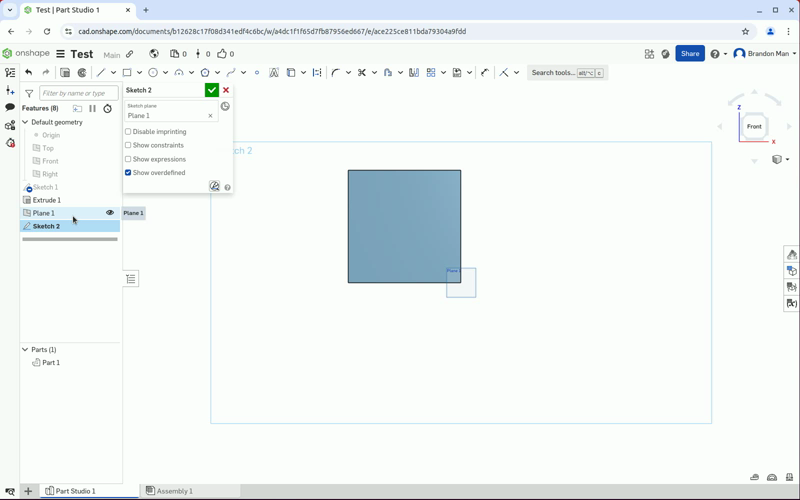
mouse_move(73, 352)
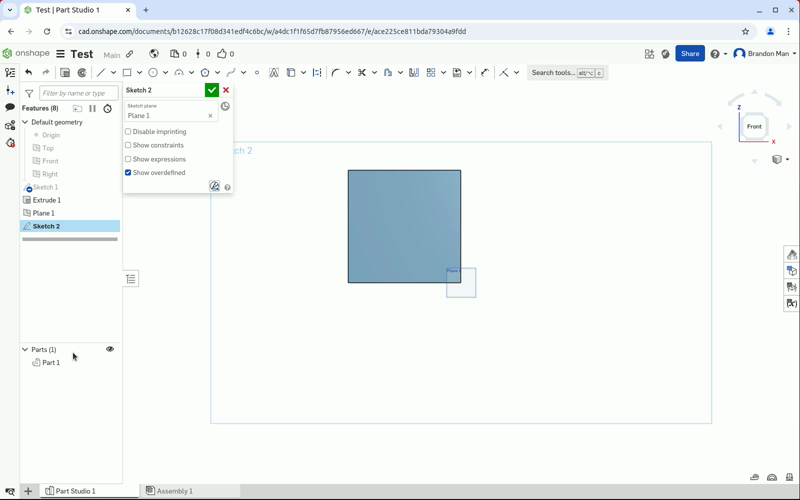
key(y)
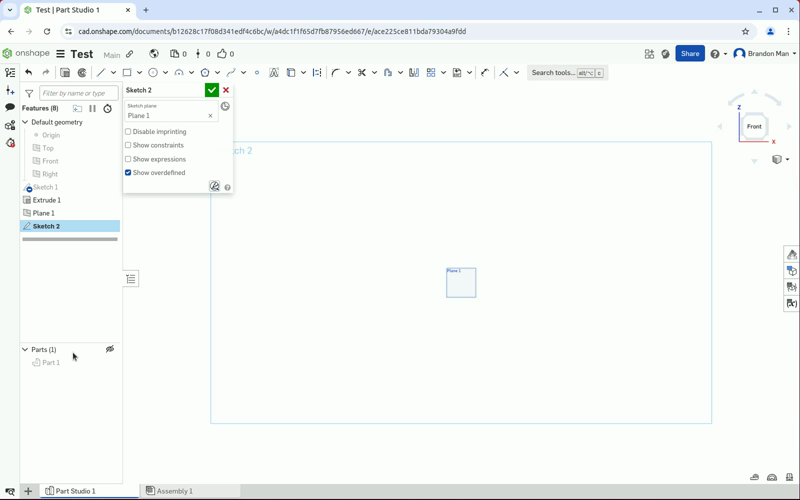
key(l)
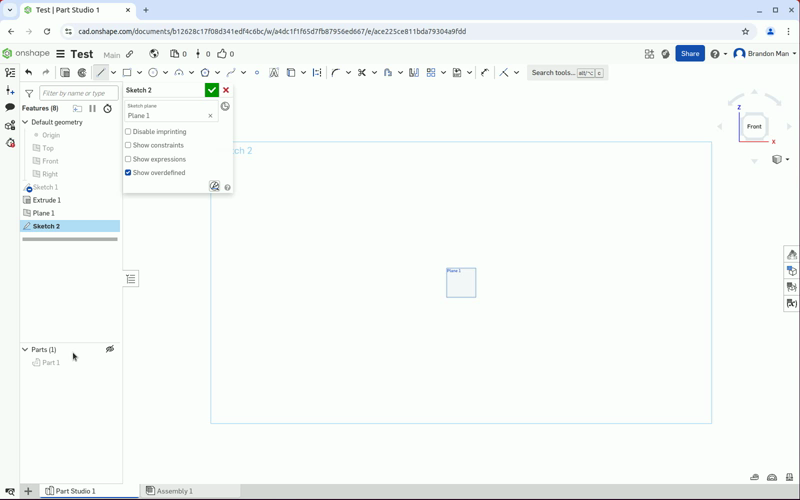
key_down(shift)
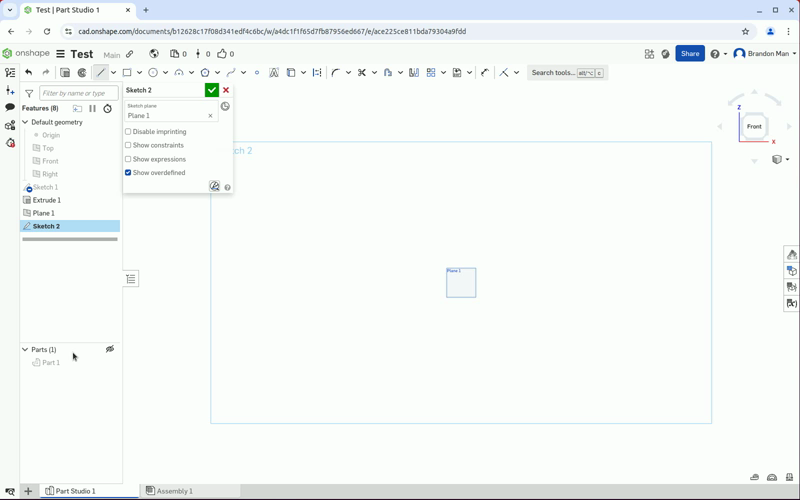
mouse_move(404, 226)
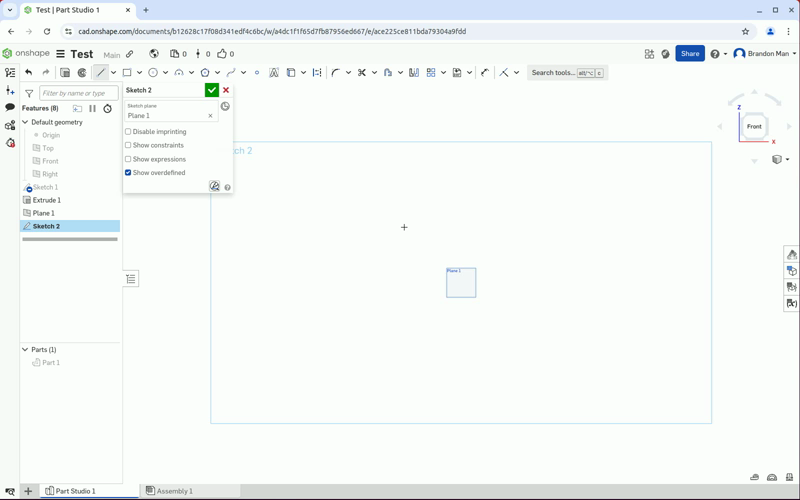
click(404, 226)
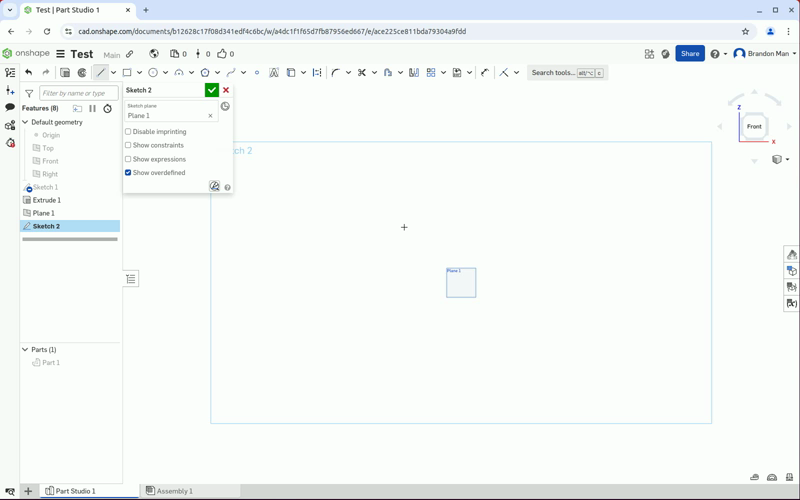
key_up(shift)
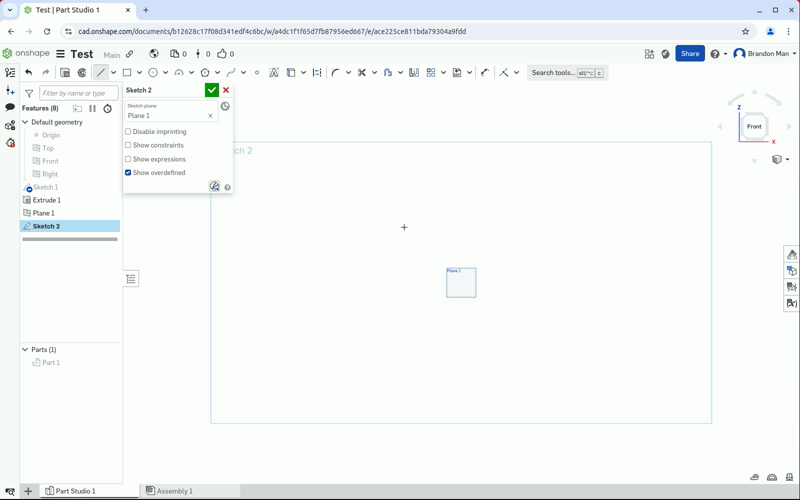
key_down(shift)
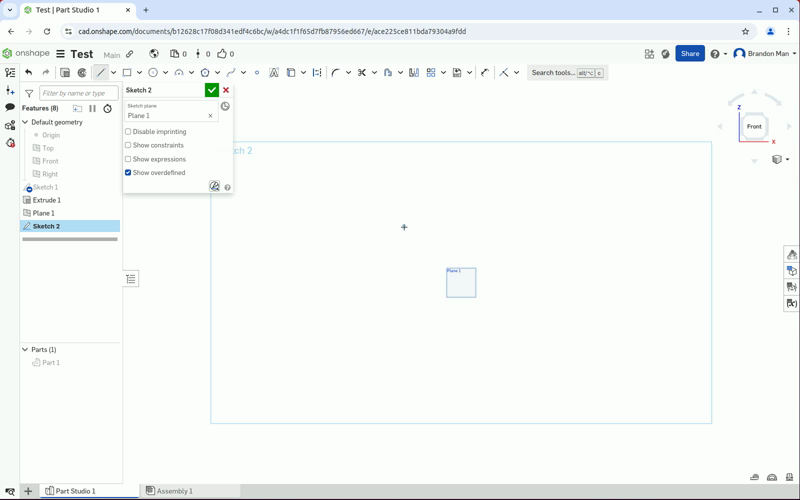
mouse_move(434, 226)
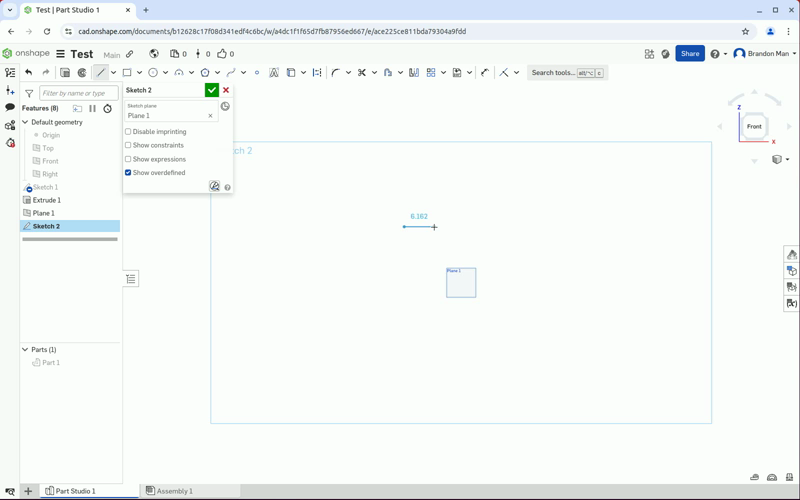
mouse_move(461, 226)
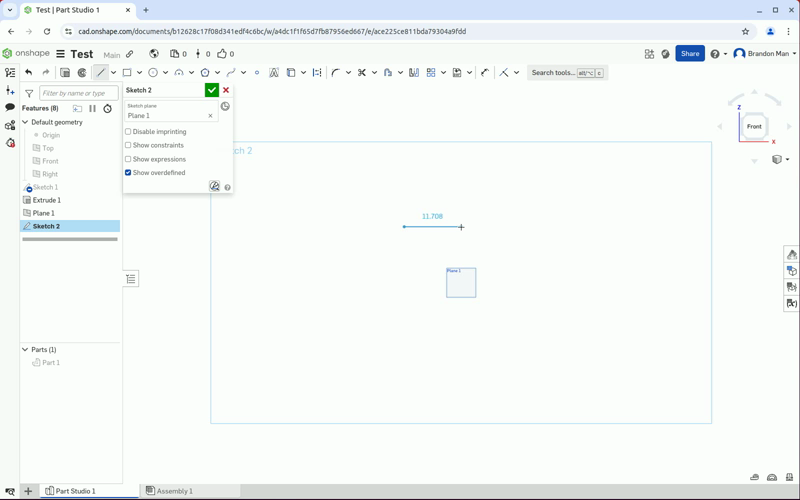
click(461, 226)
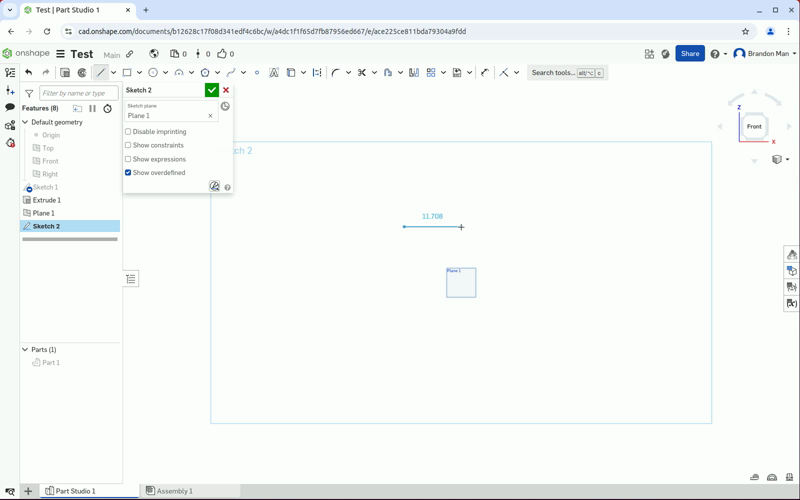
key_up(shift)
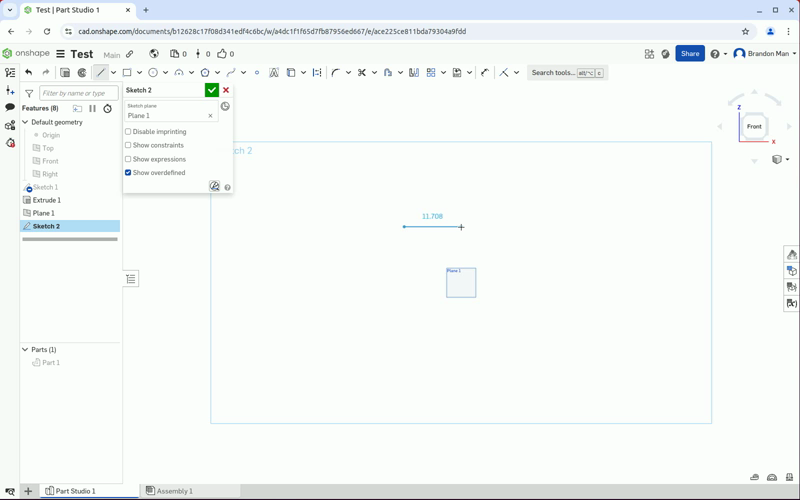
key_down(shift)
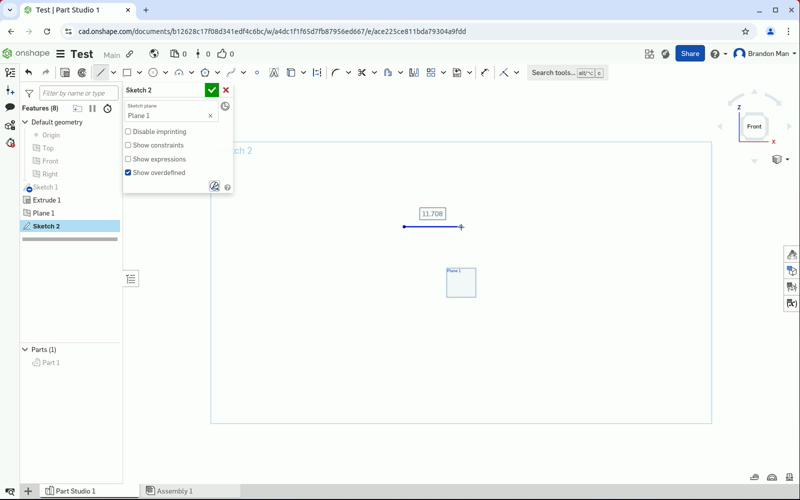
mouse_move(491, 226)
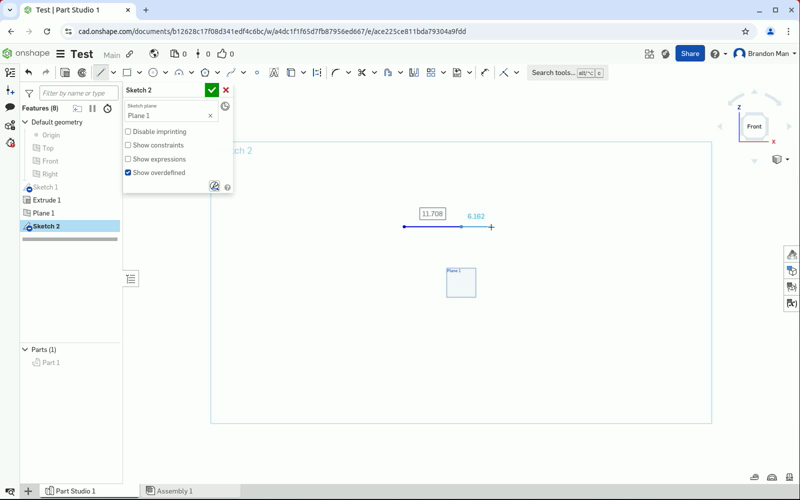
mouse_move(461, 169)
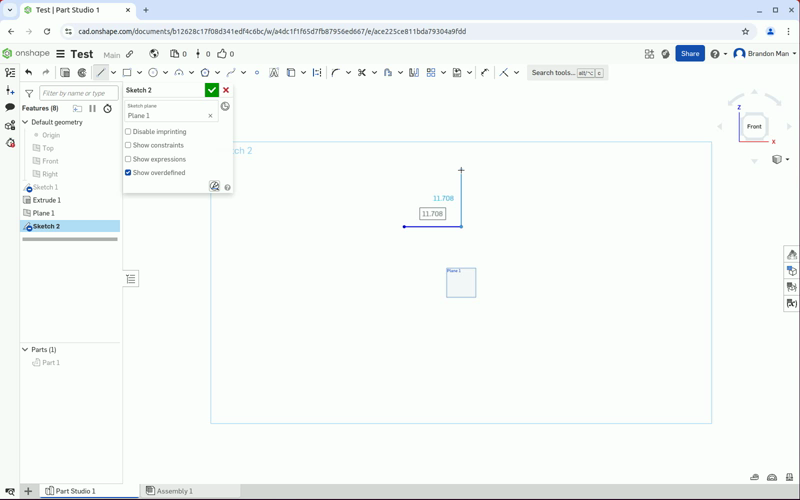
click(461, 169)
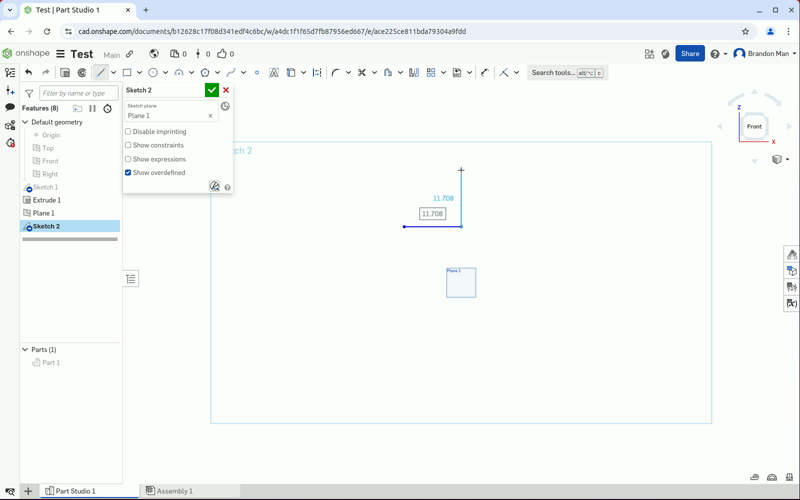
key_up(shift)
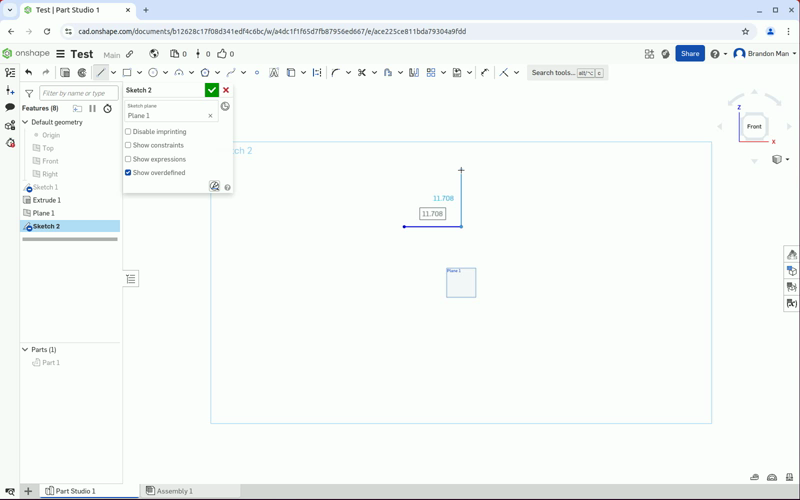
key_down(shift)
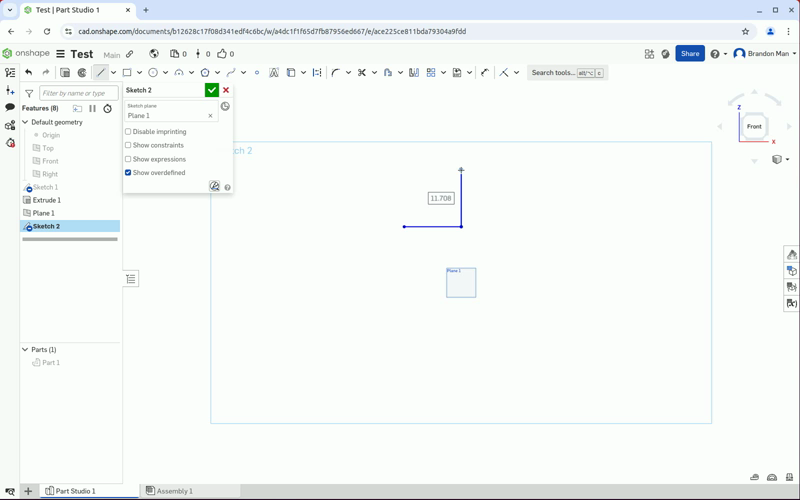
mouse_move(491, 169)
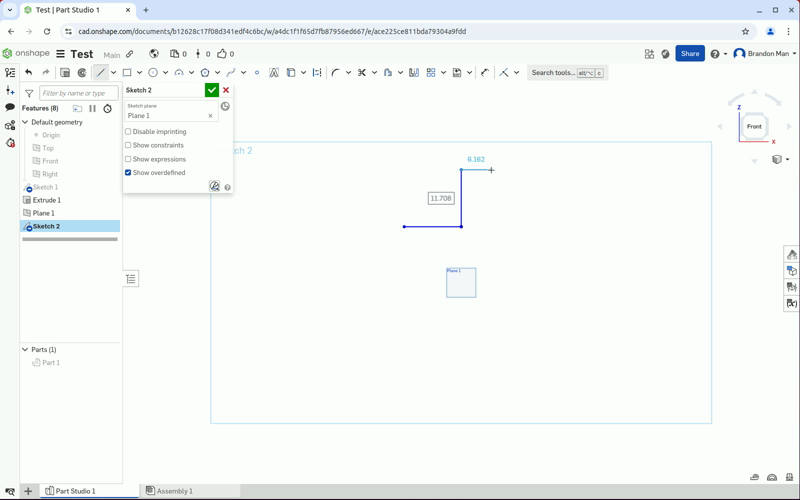
mouse_move(404, 169)
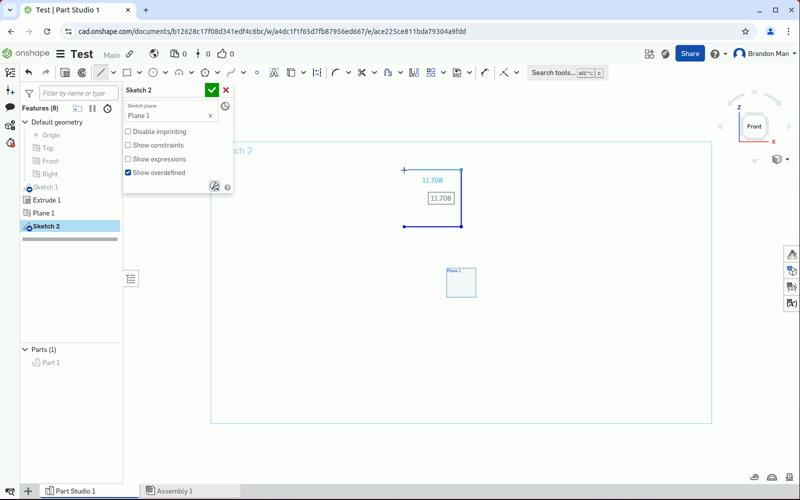
click(404, 169)
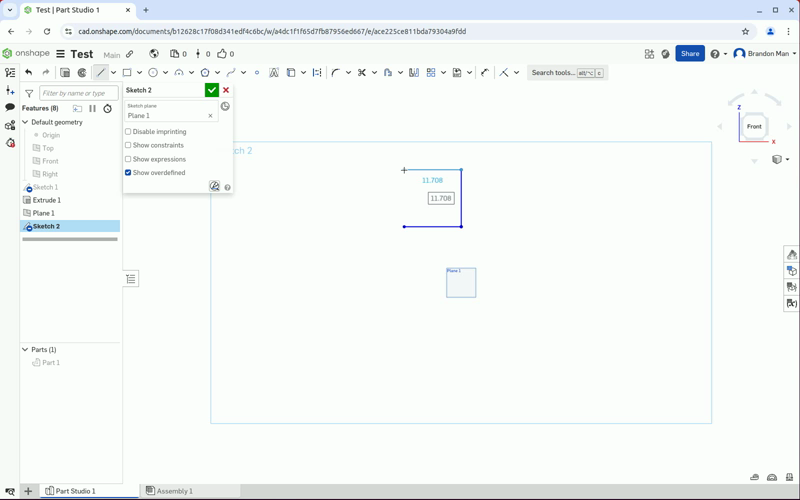
key_up(shift)
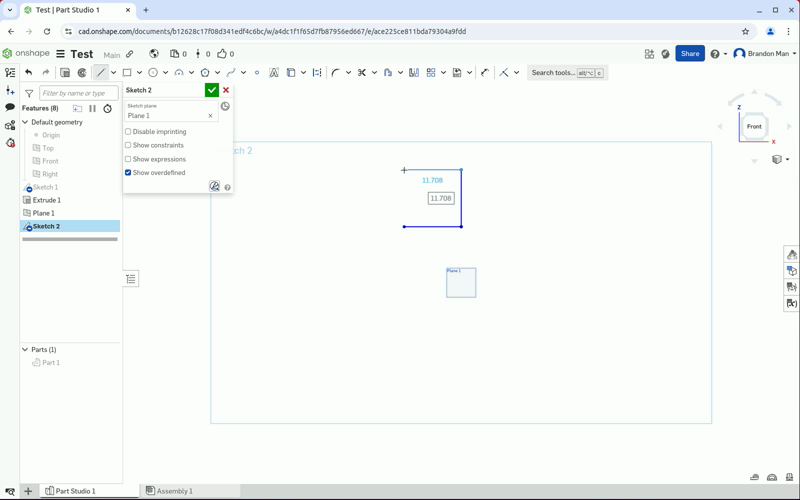
mouse_move(434, 169)
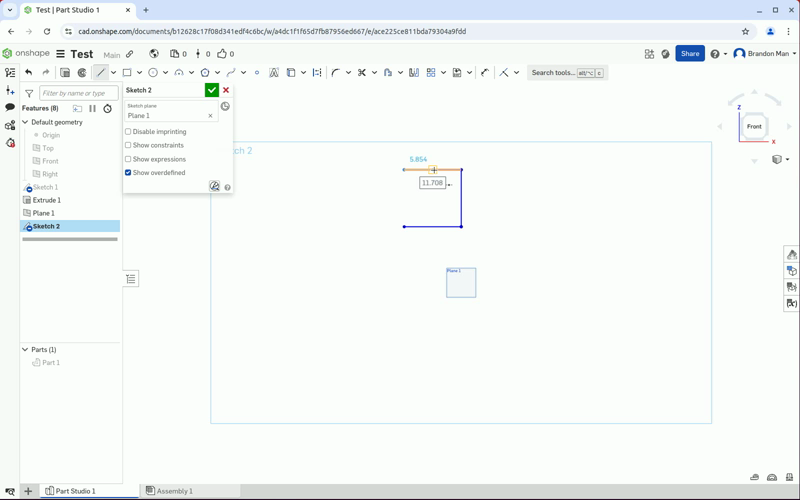
key_down(shift)
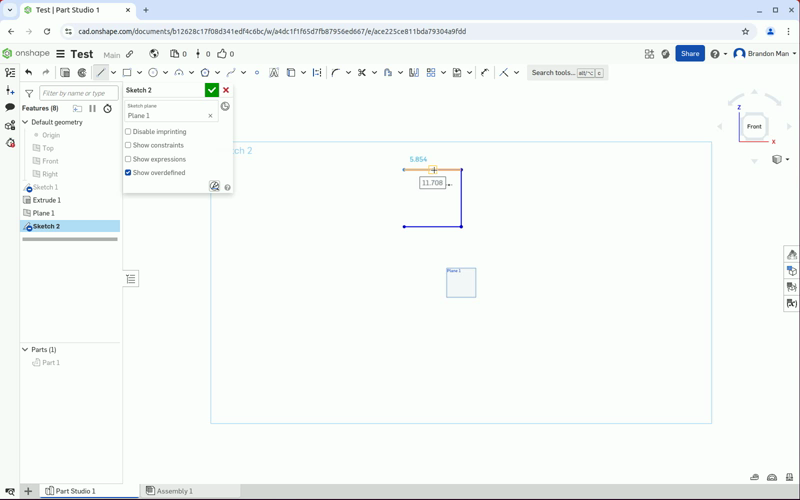
mouse_move(404, 226)
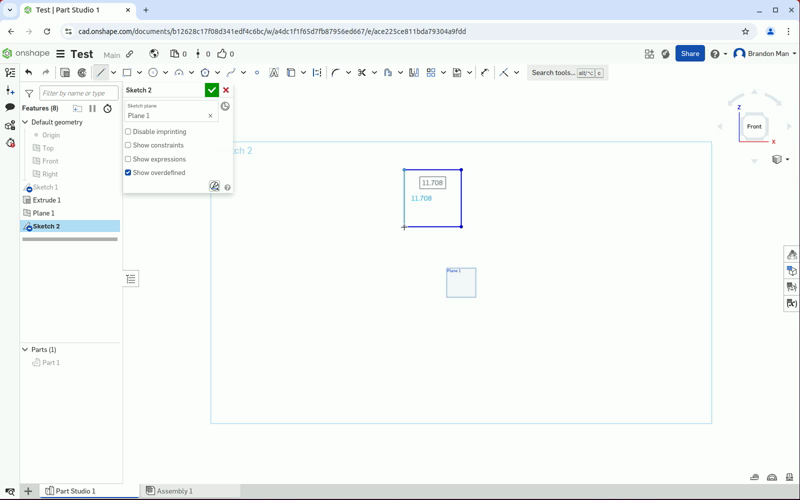
key_up(shift)
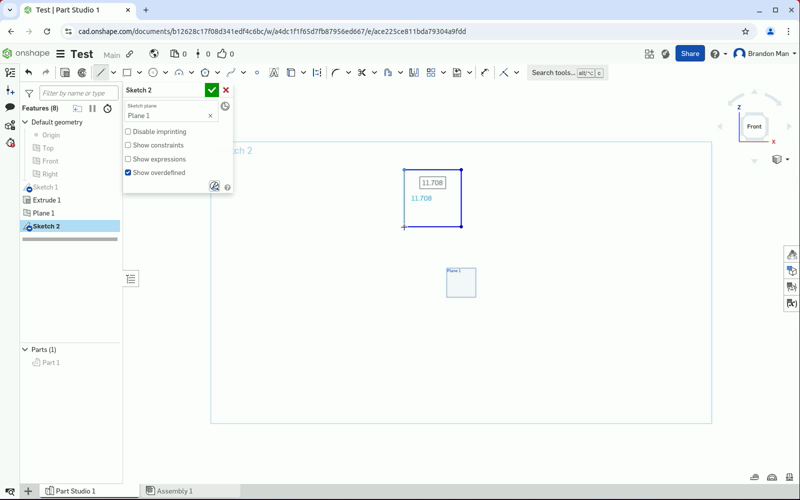
click(404, 226)
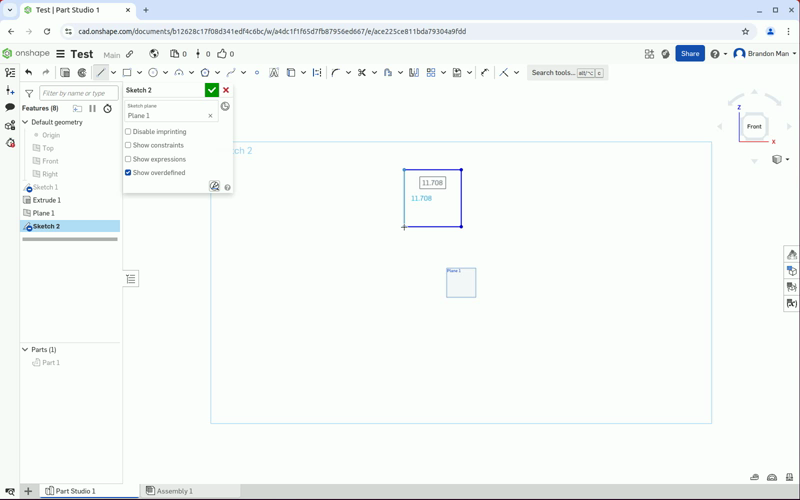
key(esc)
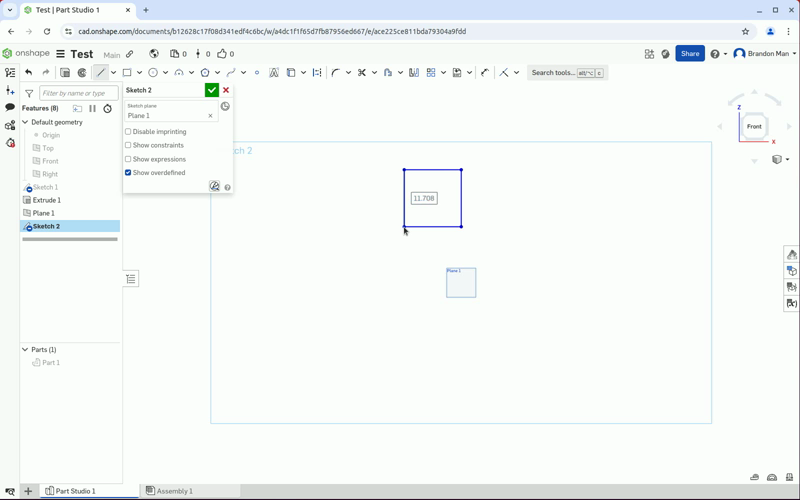
mouse_move(450, 198)
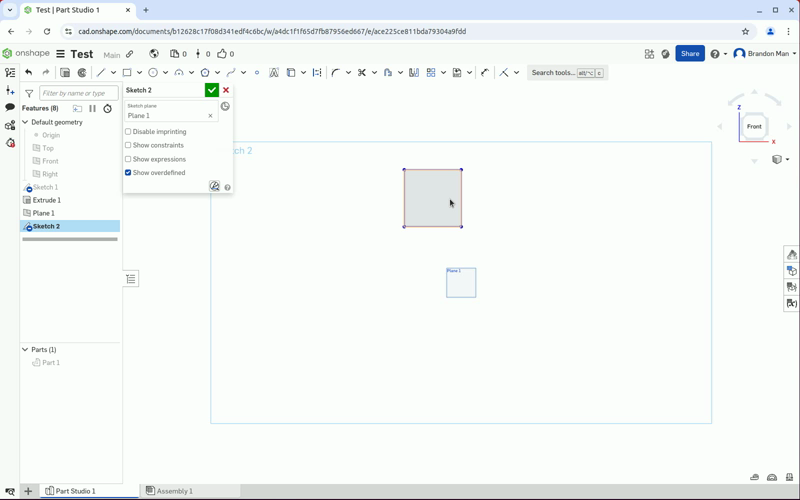
click(450, 198)
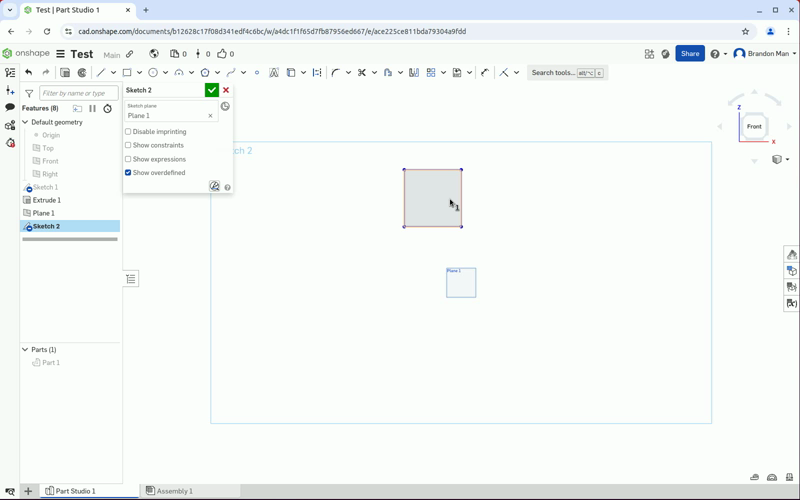
mouse_move(73, 352)
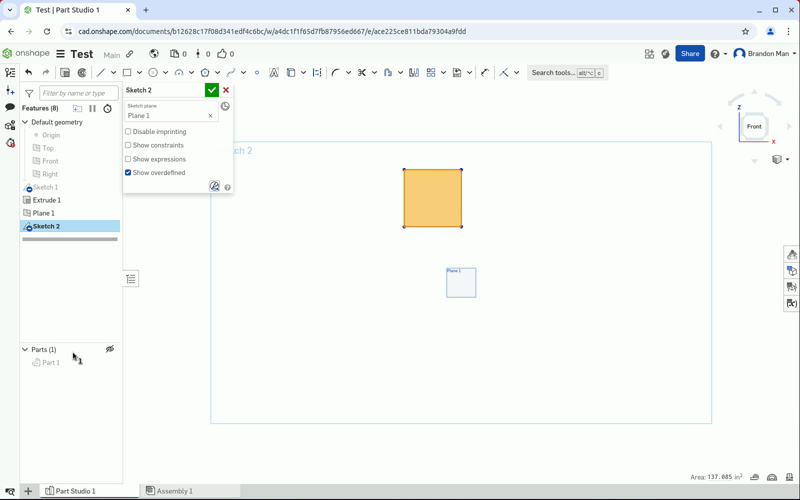
key(shift+y)
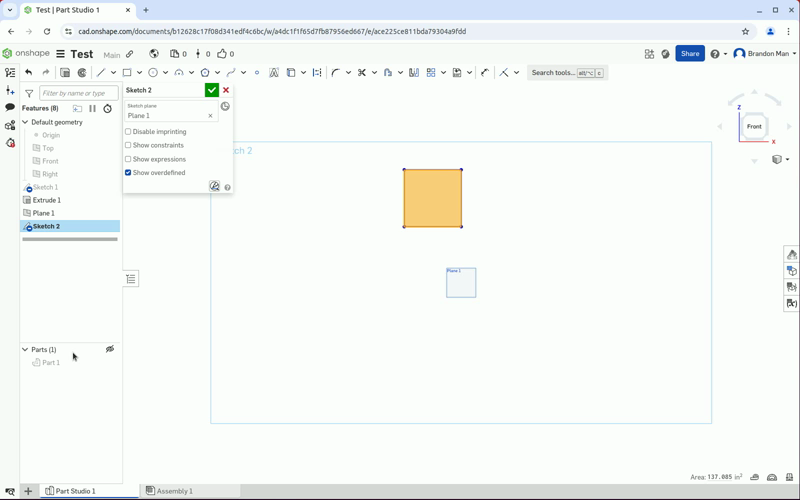
key(shift+e)
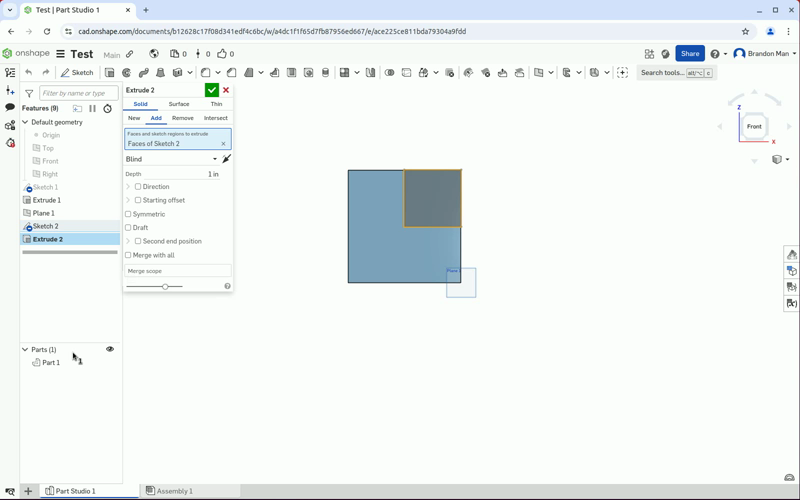
mouse_move(143, 106)
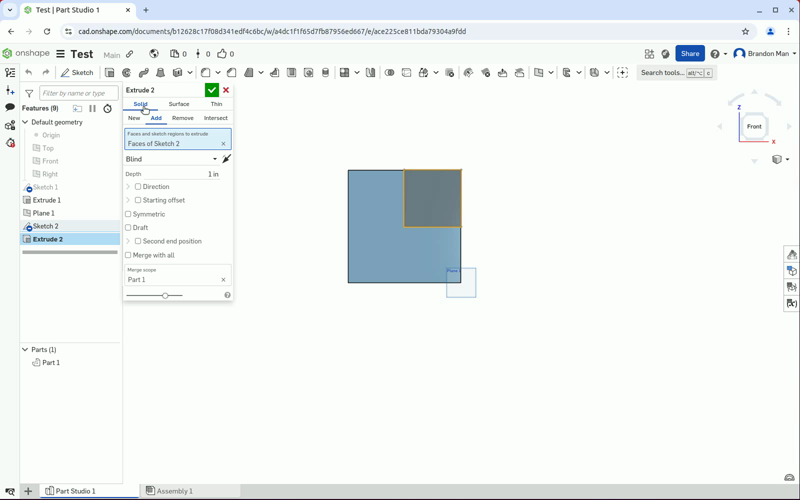
click(143, 106)
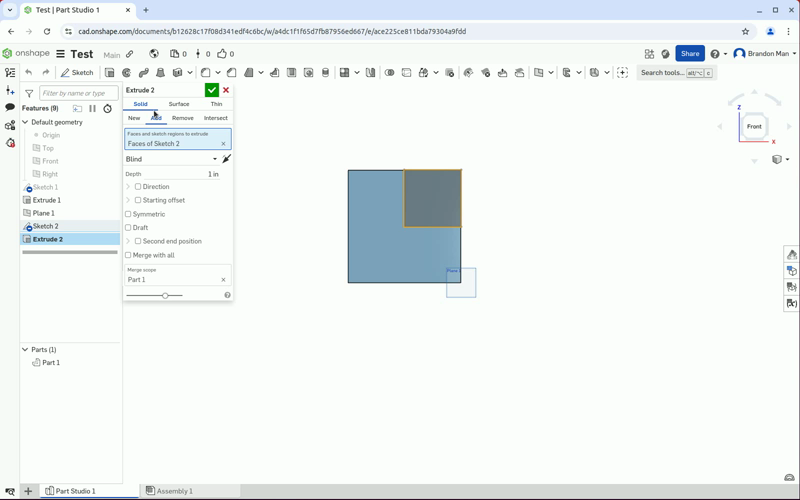
mouse_move(186, 120)
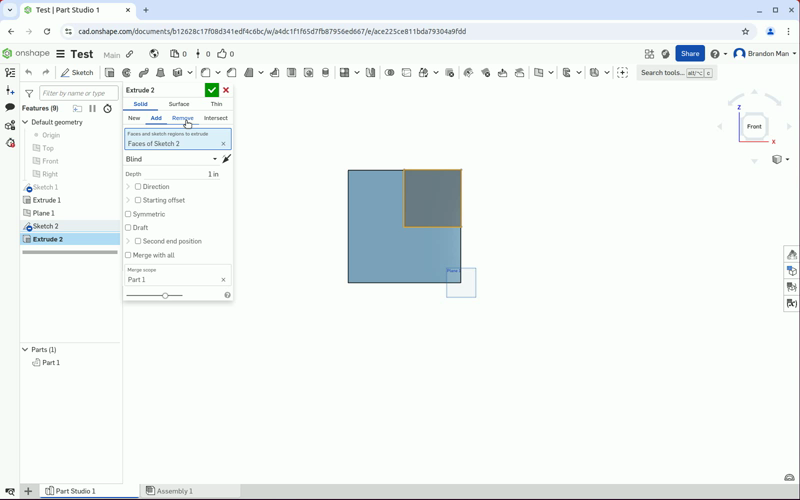
click(186, 120)
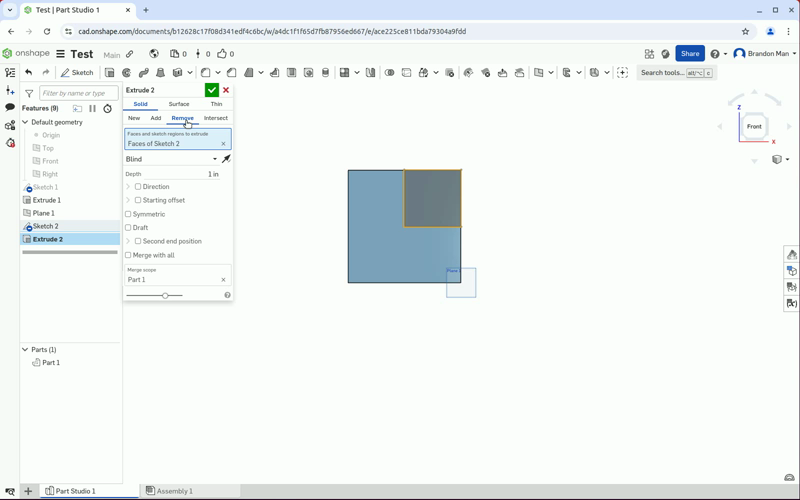
key(tab, 4)
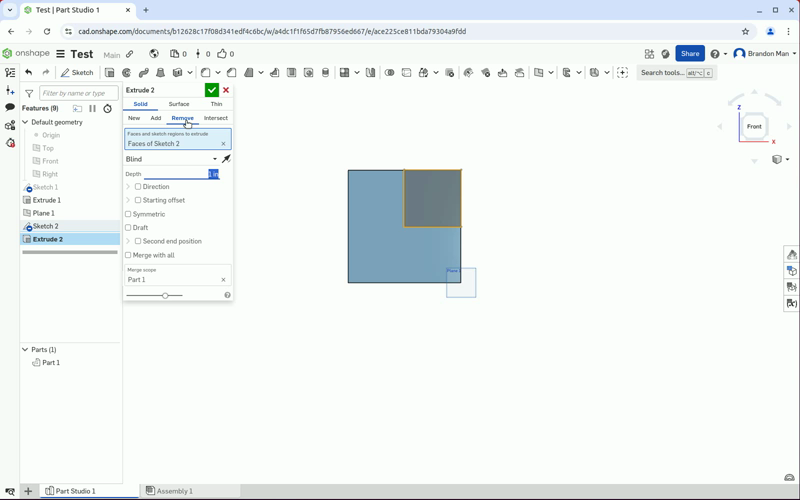
text(11.554)
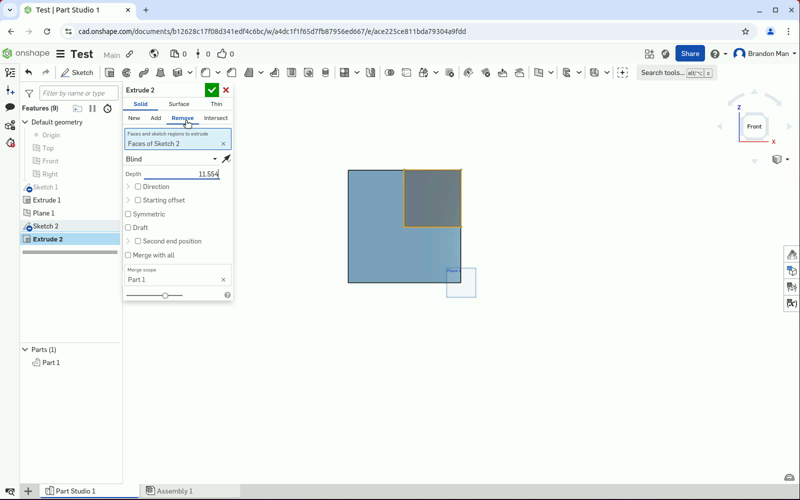
key(tab, 6)
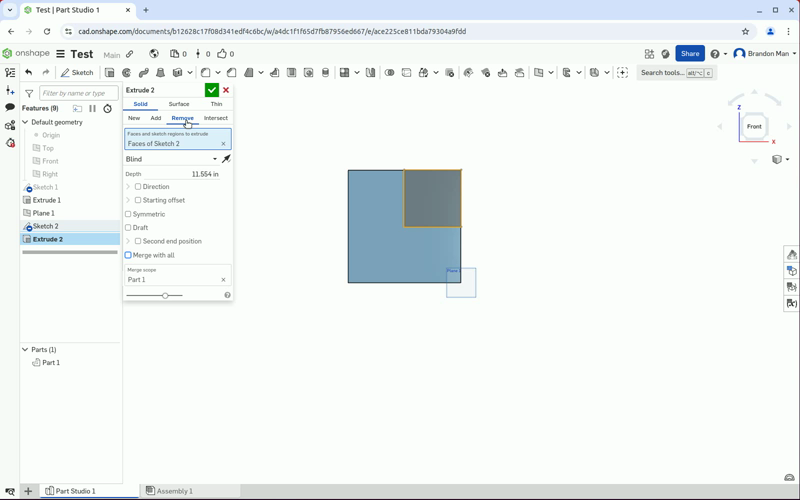
key(space)
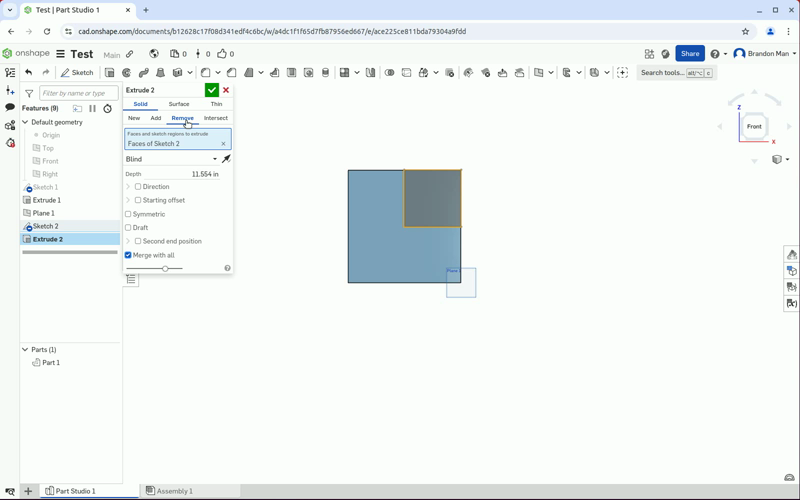
key(enter)
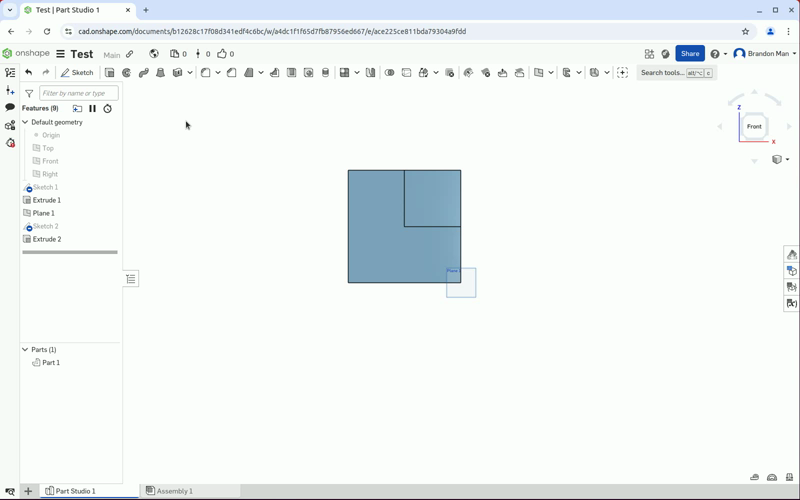
key(shift+h)
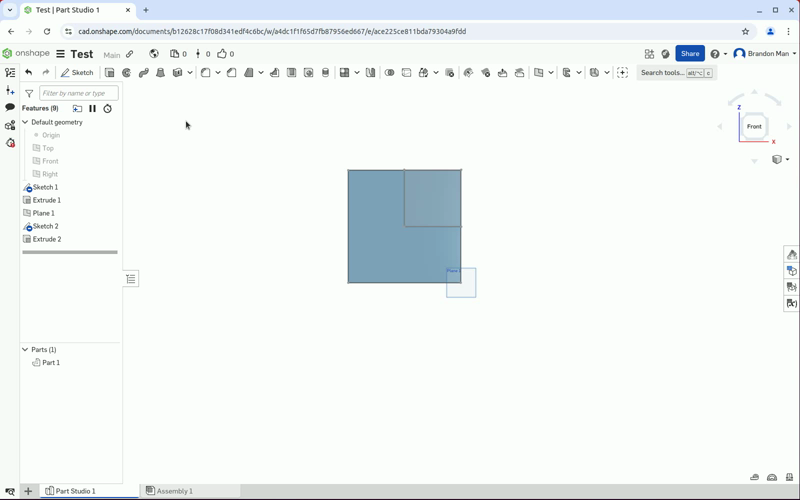
key(shift+h)
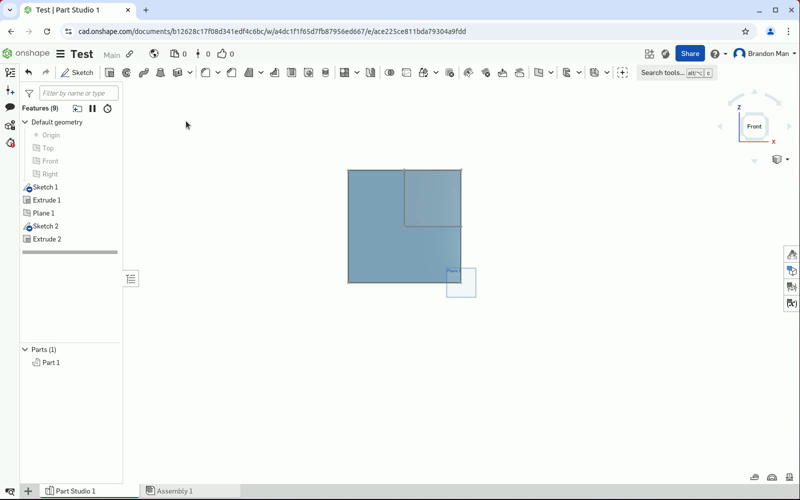
key(shift+7)
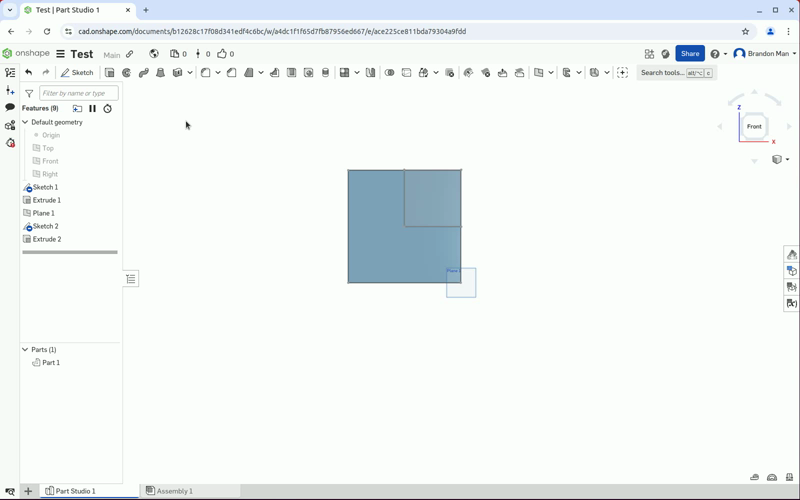
key(left, 2)
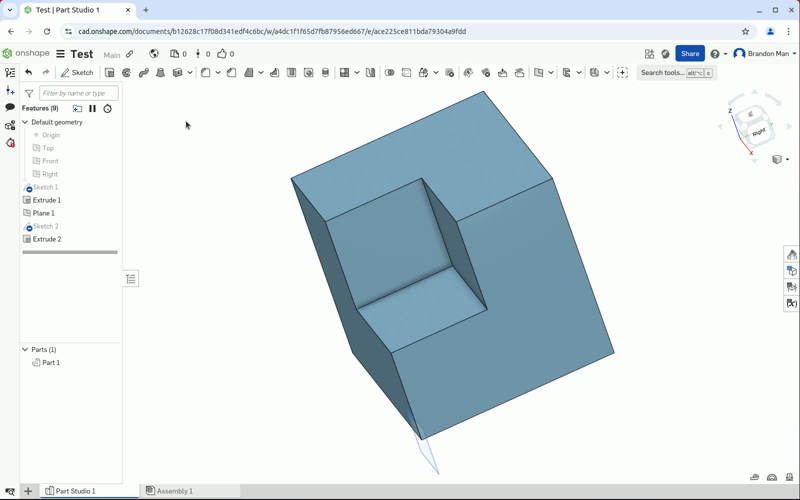
key(down, 2)
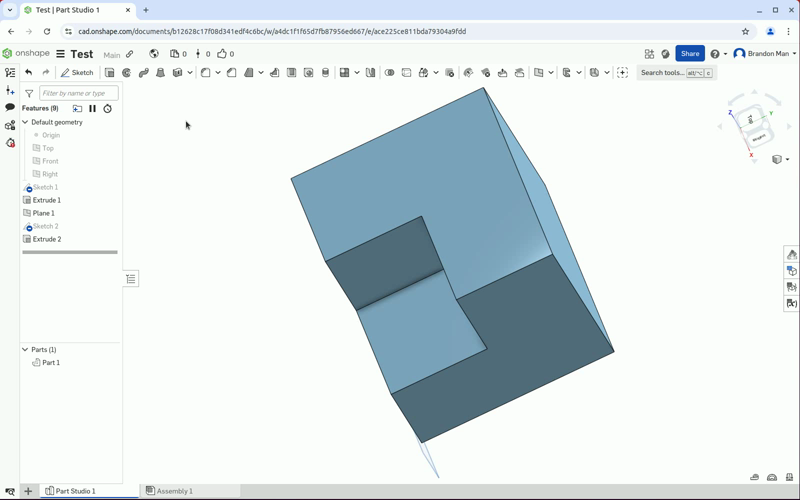
key(up, 2)
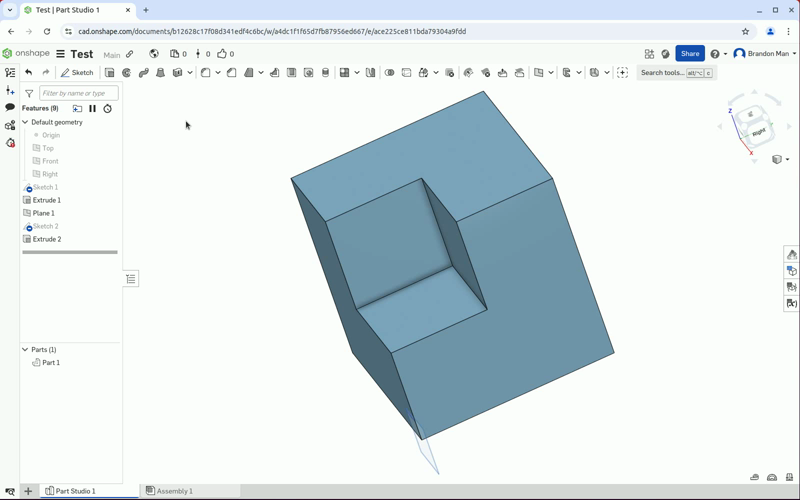
key(right, 2)
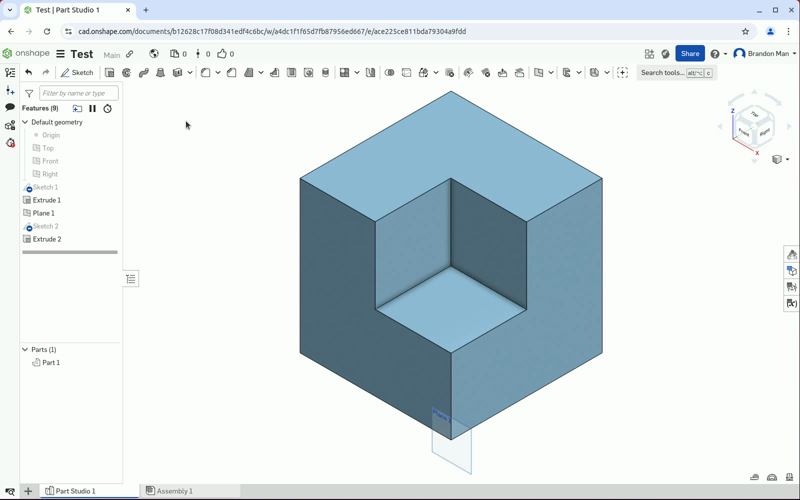
mouse_move(73, 189)
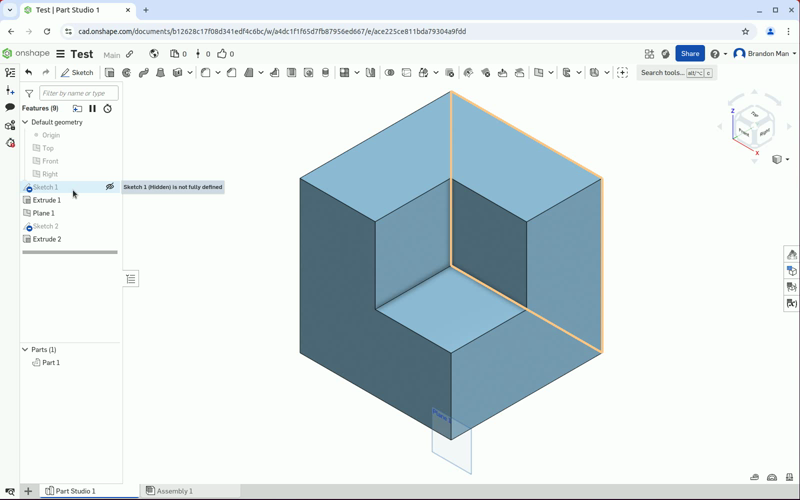
click(73, 189)